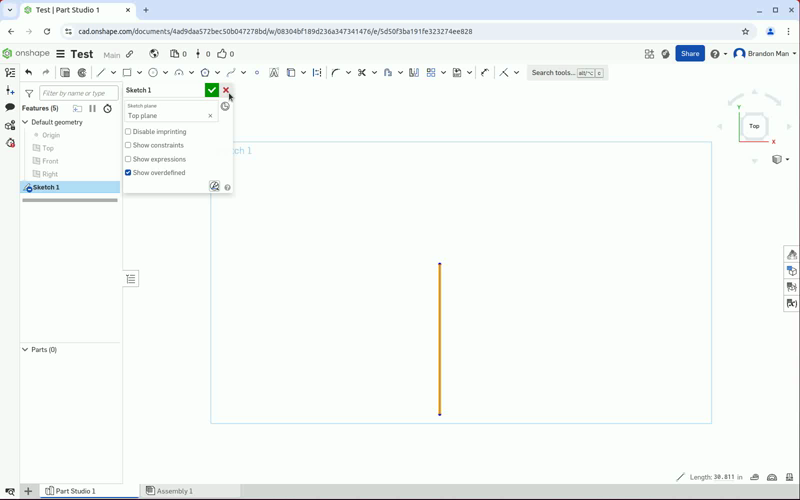
key(shift+h)
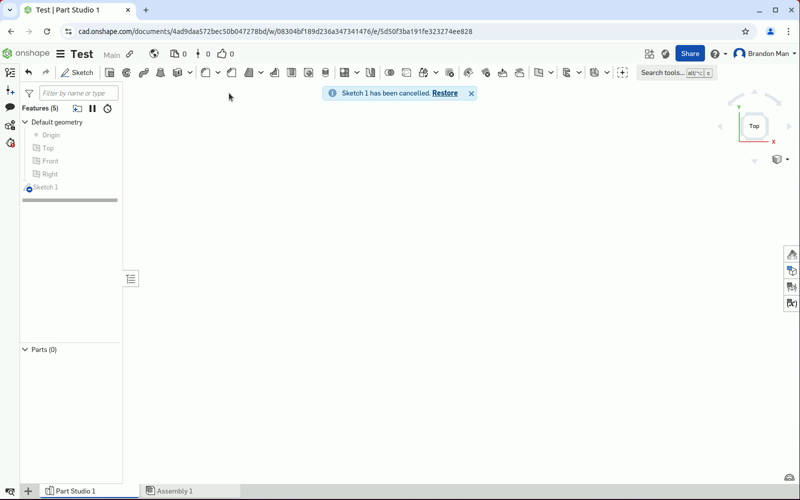
mouse_move(73, 352)
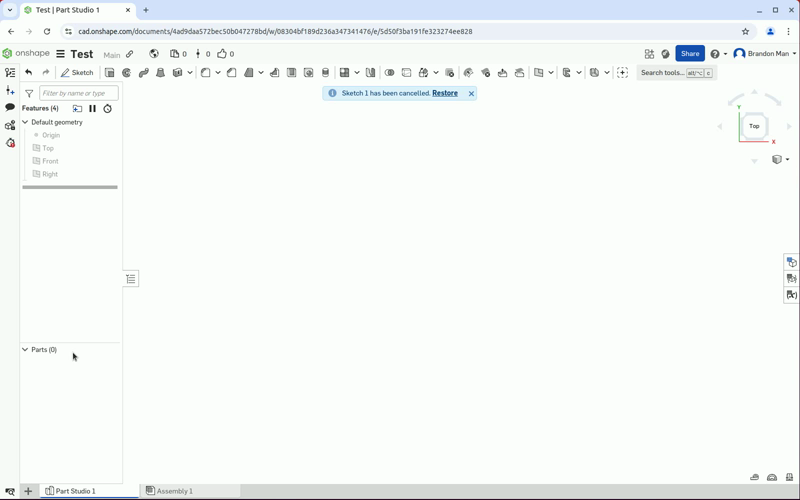
key(y)
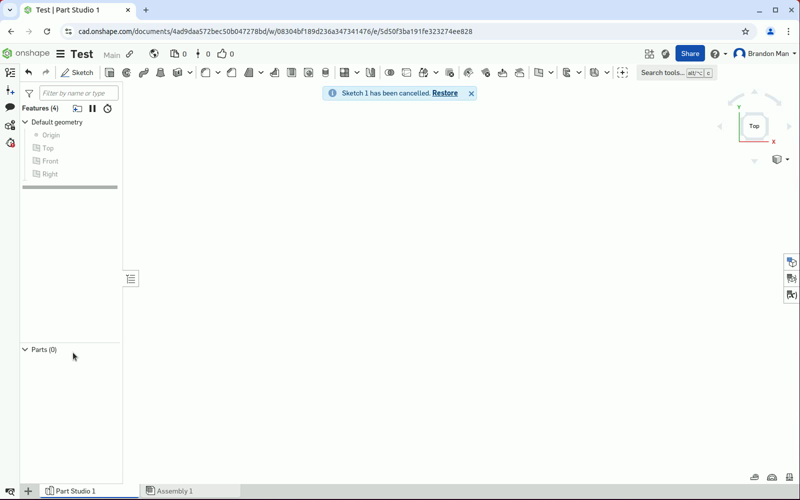
key(shift+p)
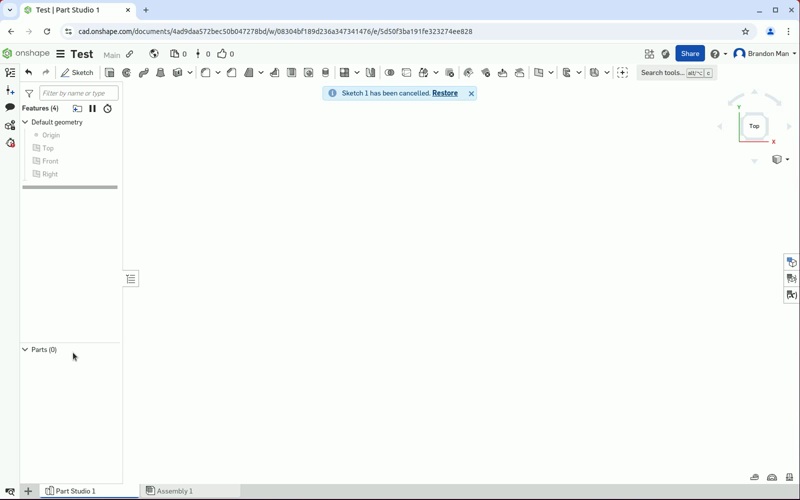
key(space)
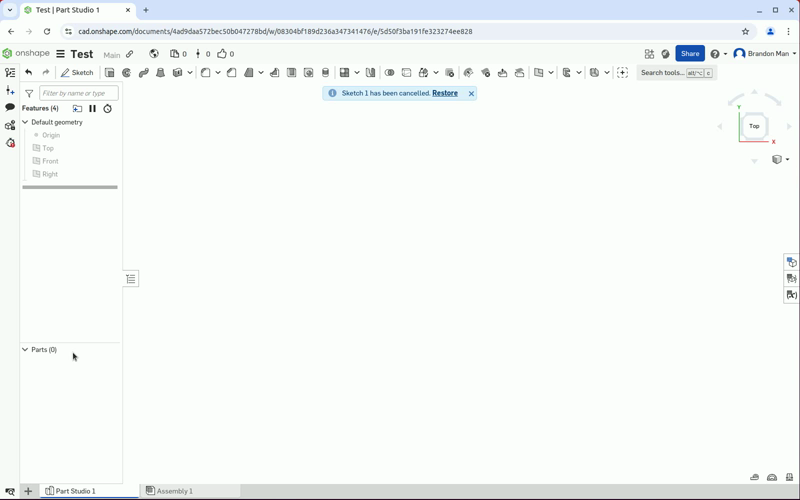
key_down(shift)
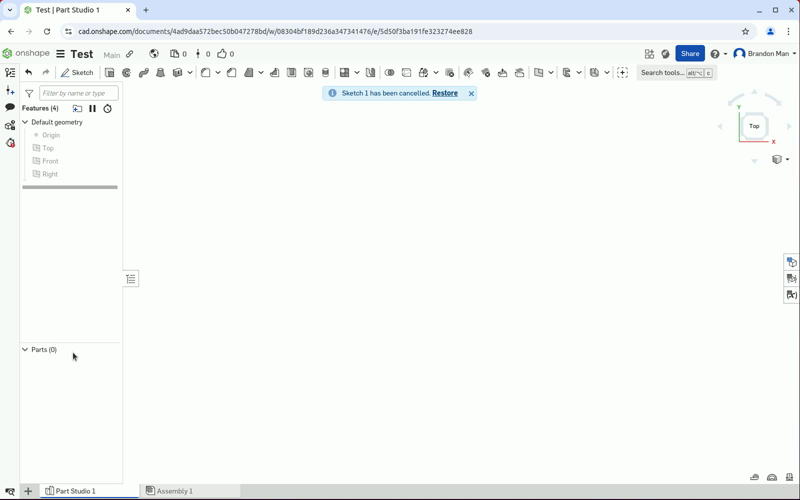
key(up)
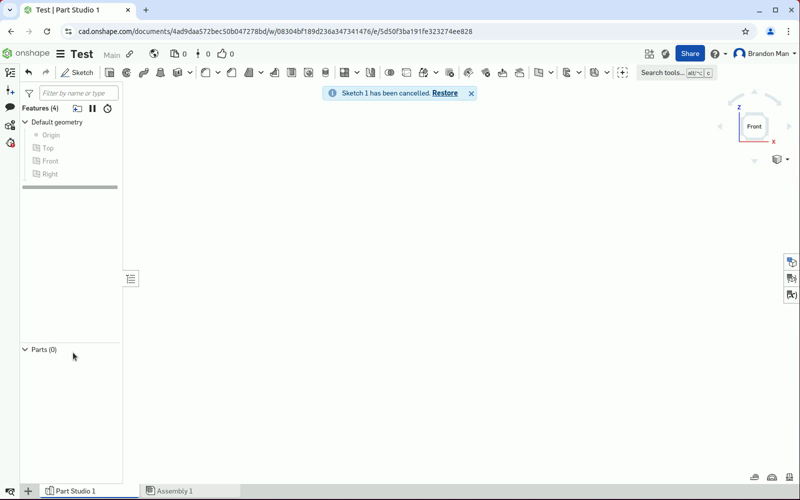
key_up(shift)
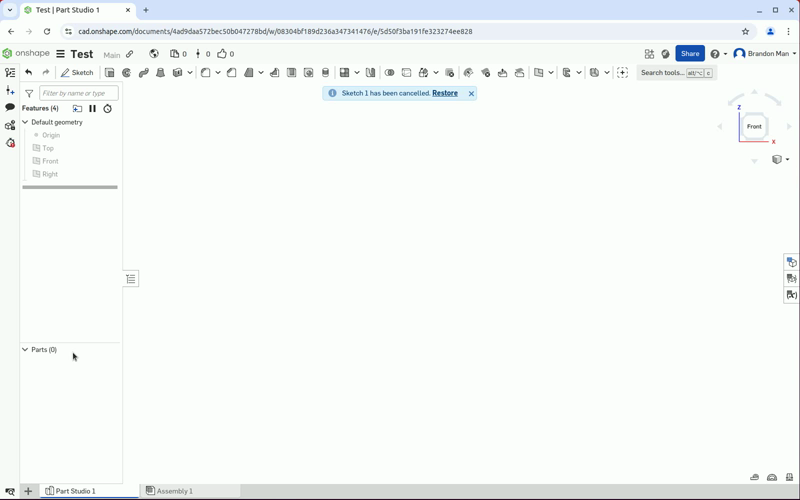
mouse_move(73, 352)
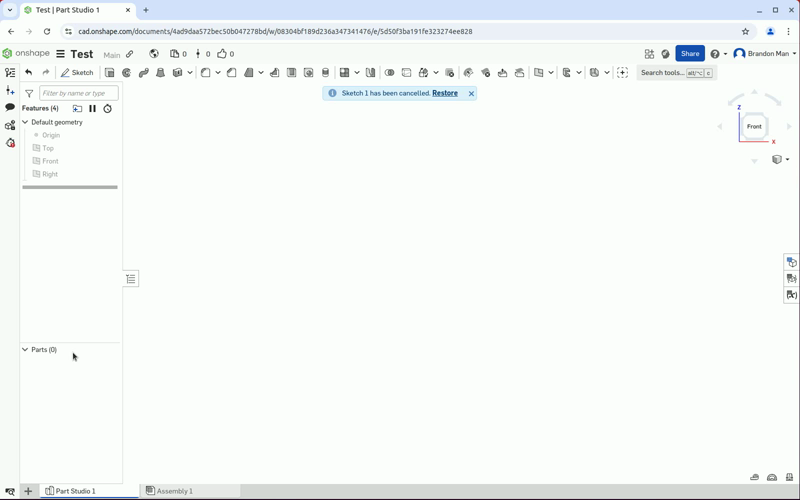
key(shift+y)
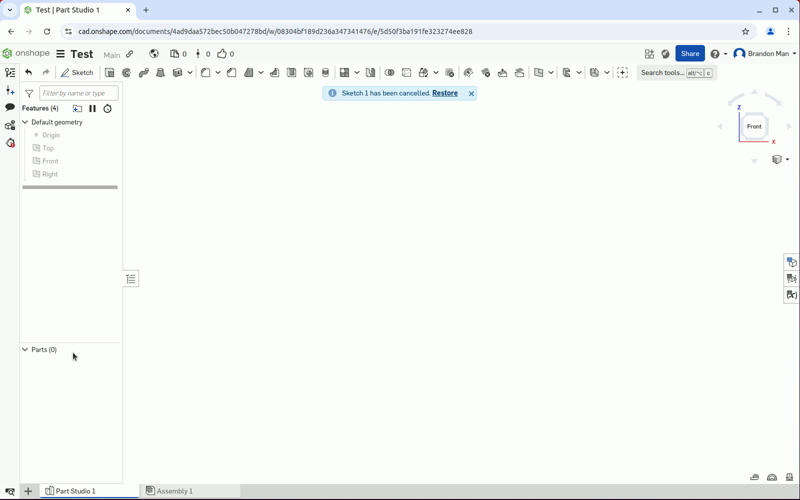
key(shift+s)
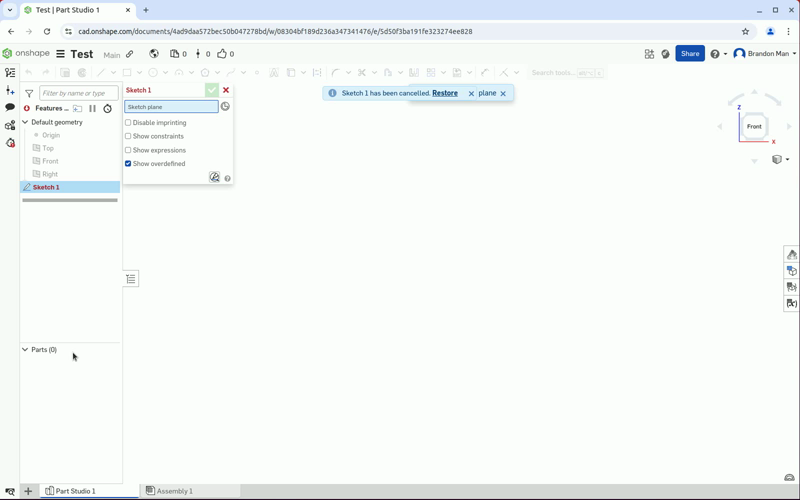
mouse_move(73, 163)
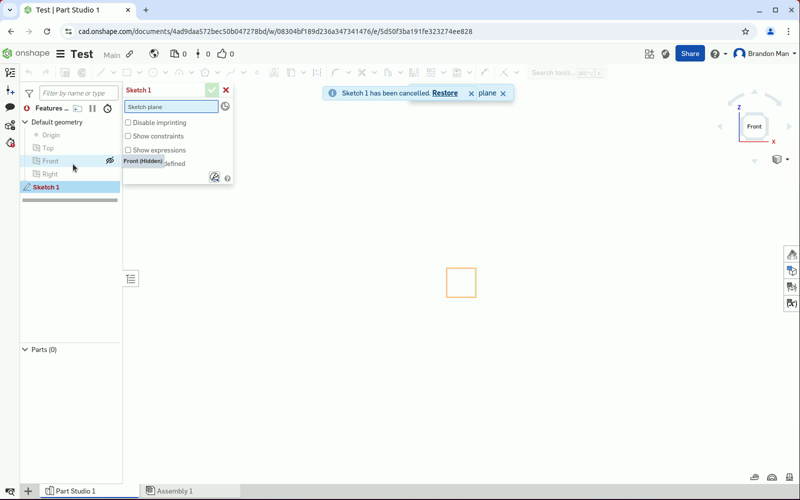
click(73, 163)
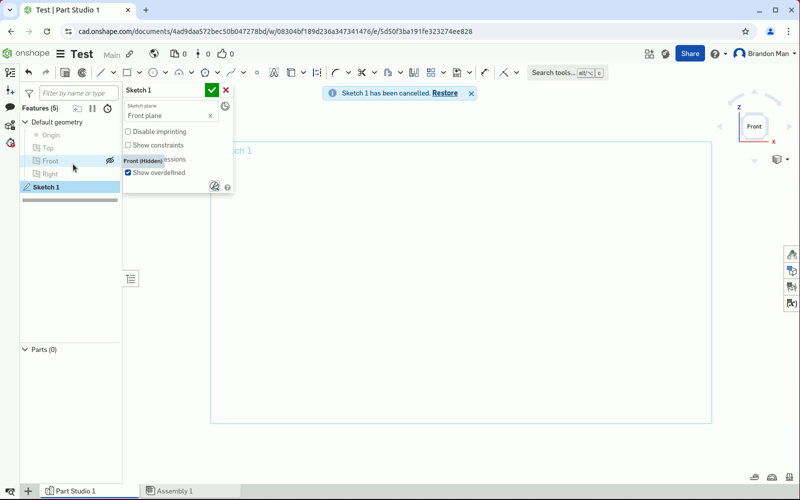
mouse_move(73, 352)
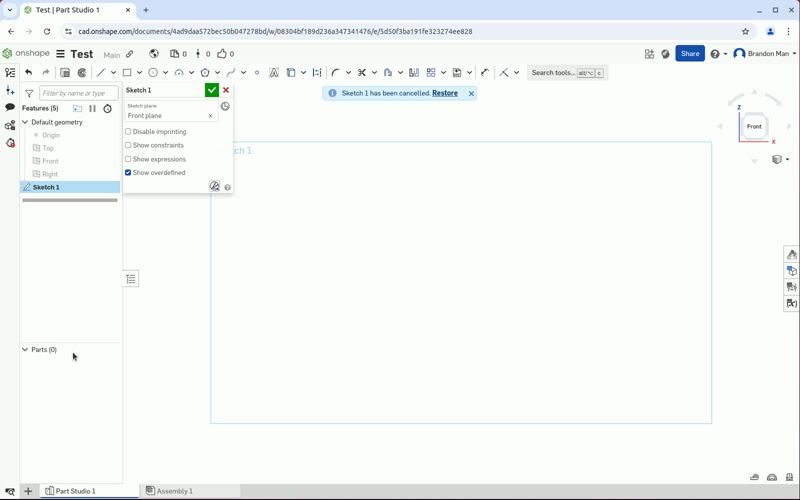
key(y)
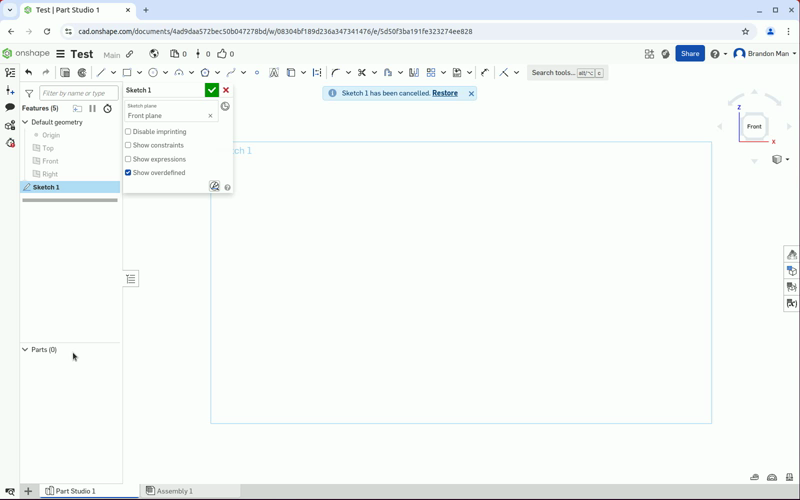
key(l)
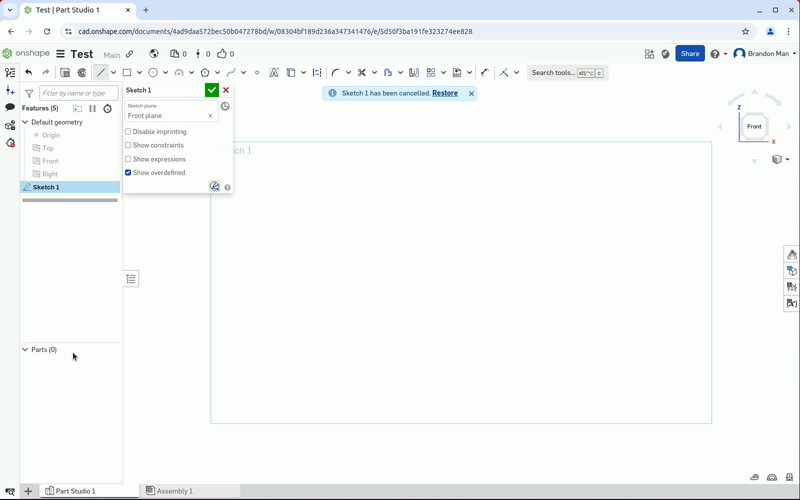
key_down(shift)
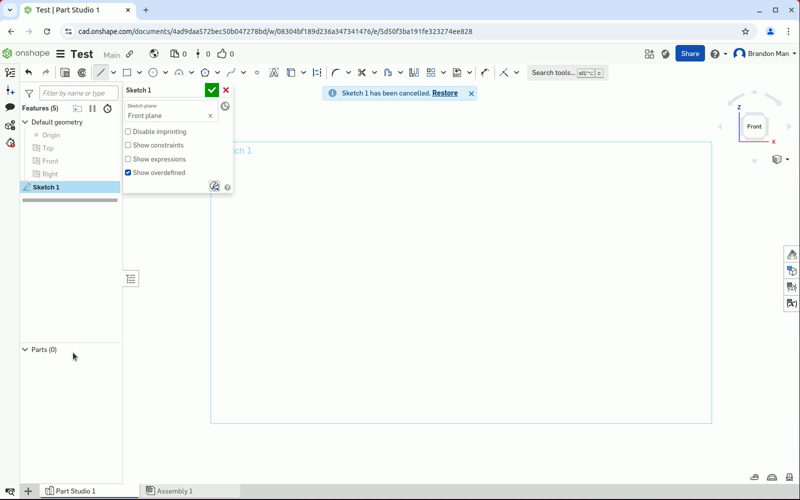
mouse_move(348, 389)
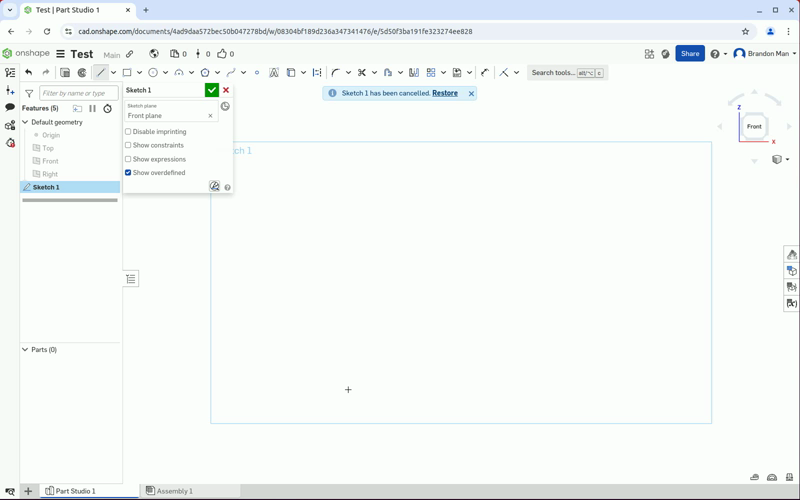
click(348, 389)
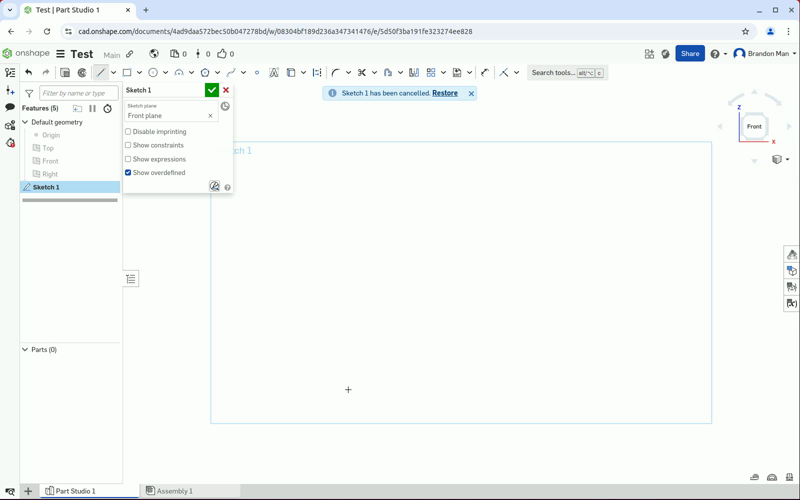
key_up(shift)
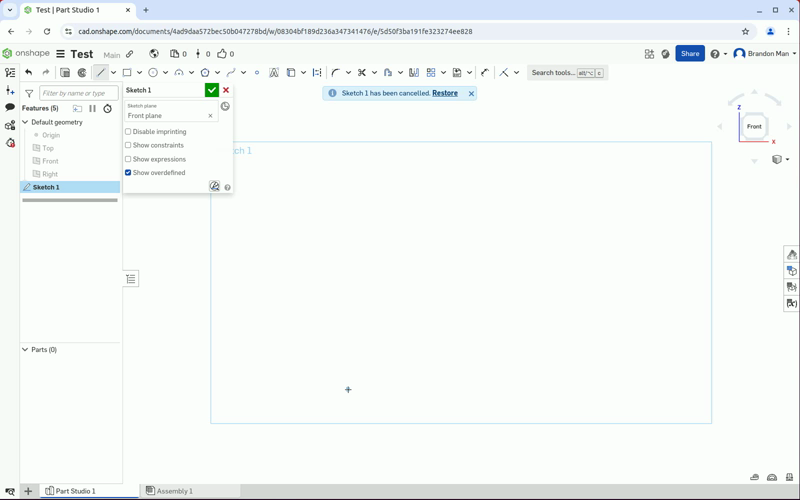
key_down(shift)
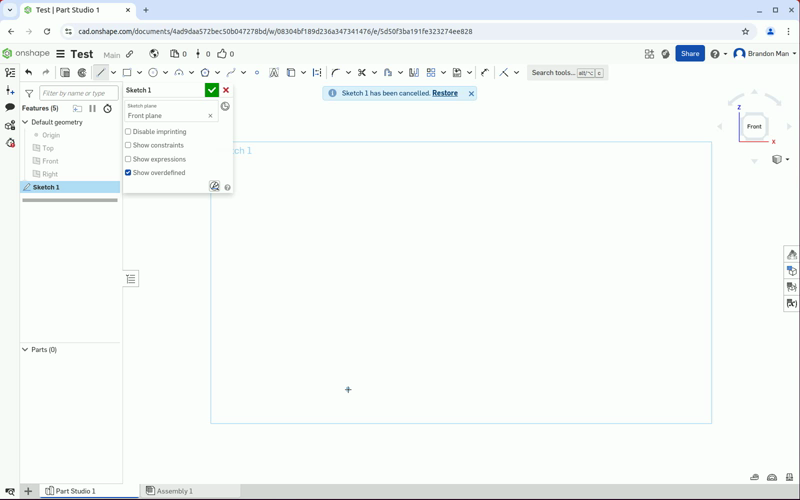
mouse_move(572, 389)
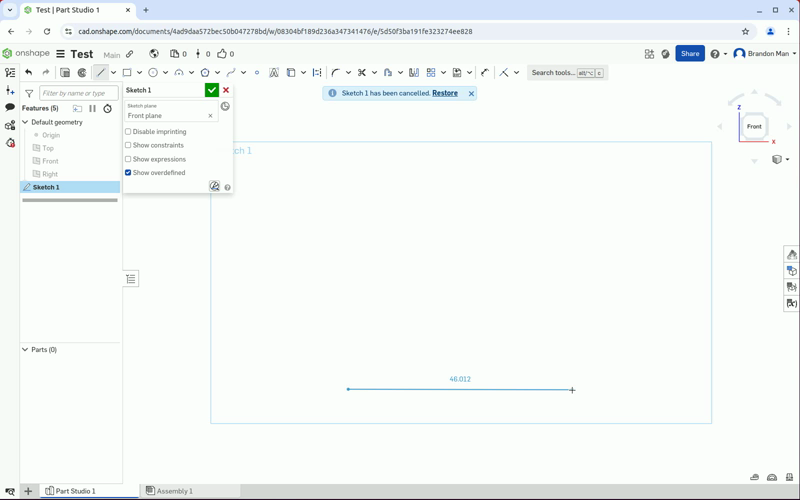
click(572, 389)
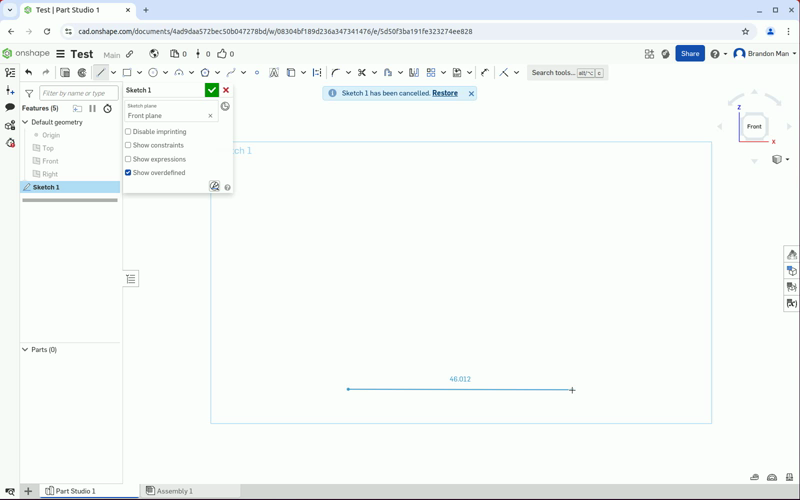
key_up(shift)
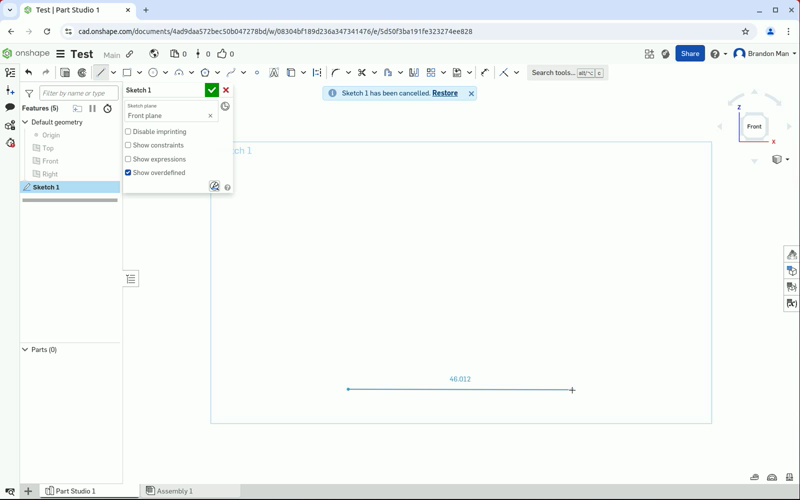
key_down(shift)
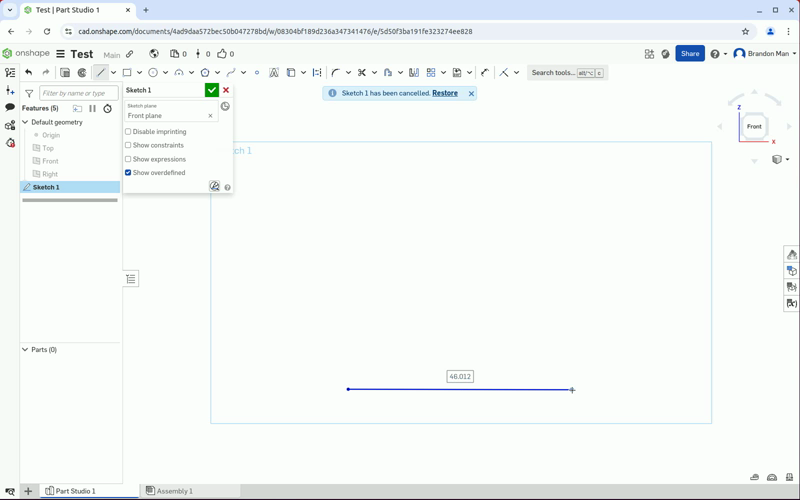
mouse_move(589, 389)
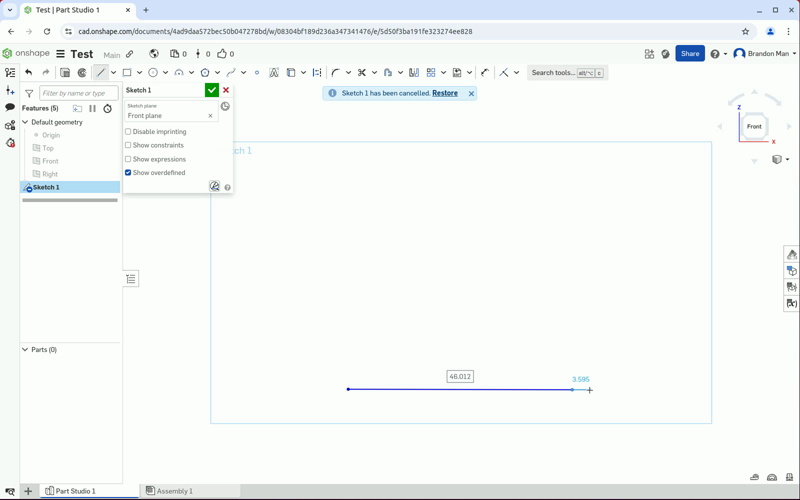
mouse_move(572, 368)
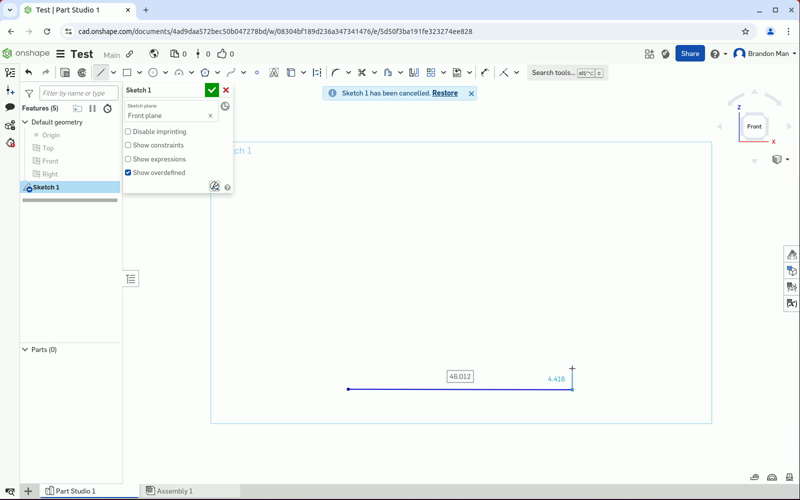
click(572, 368)
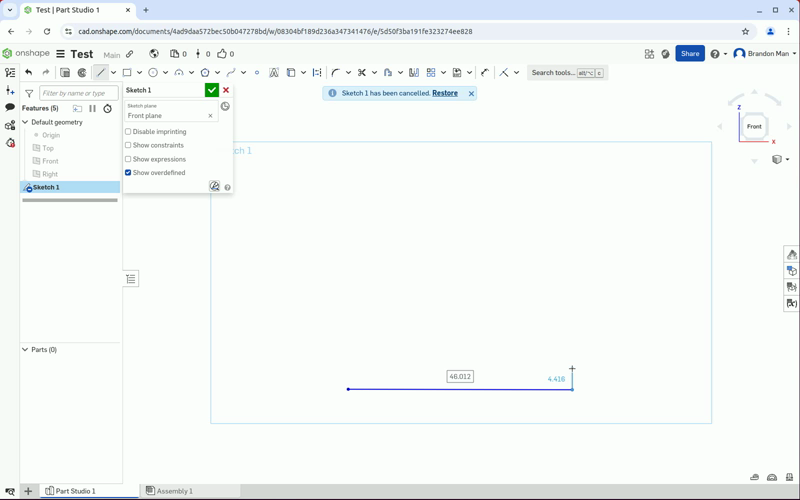
key_up(shift)
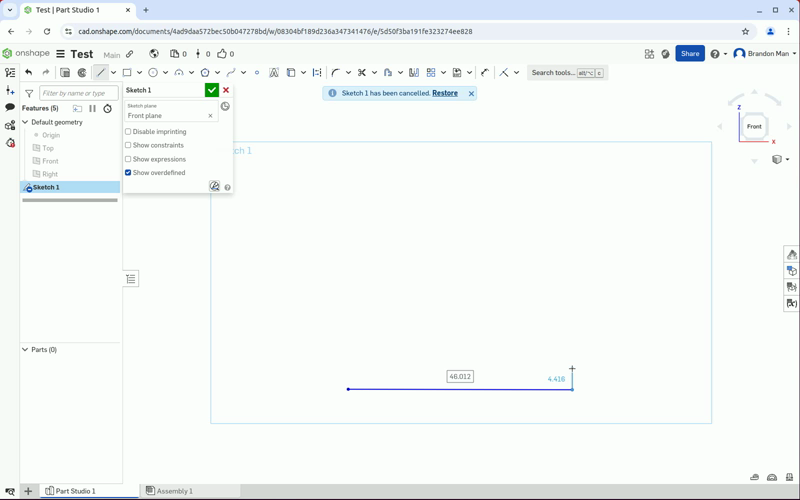
key_down(shift)
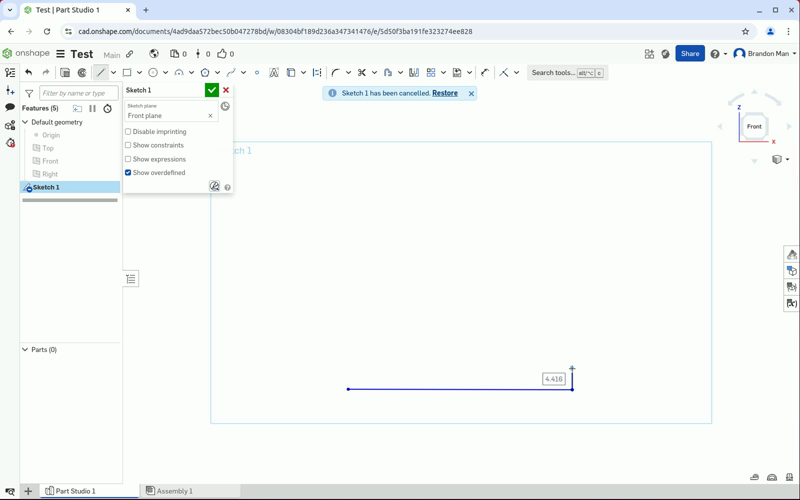
mouse_move(348, 368)
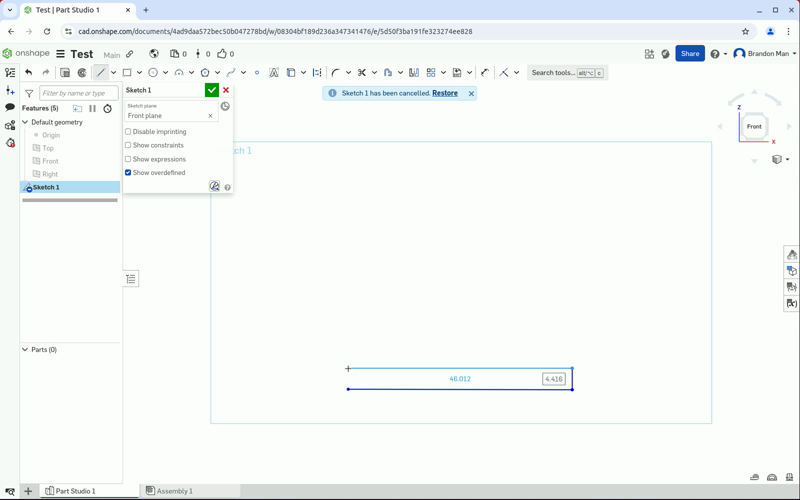
click(348, 368)
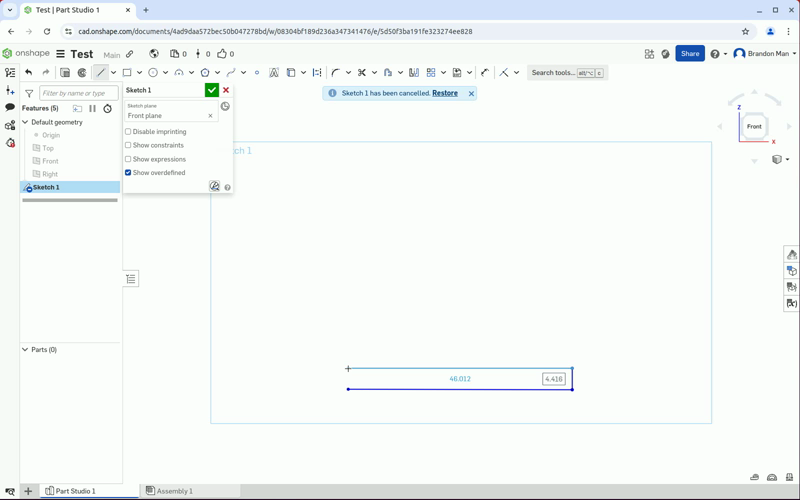
key_up(shift)
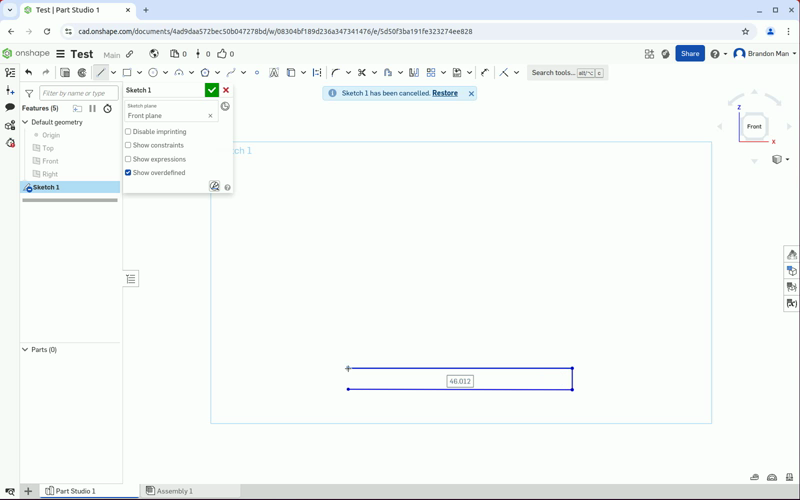
mouse_move(378, 368)
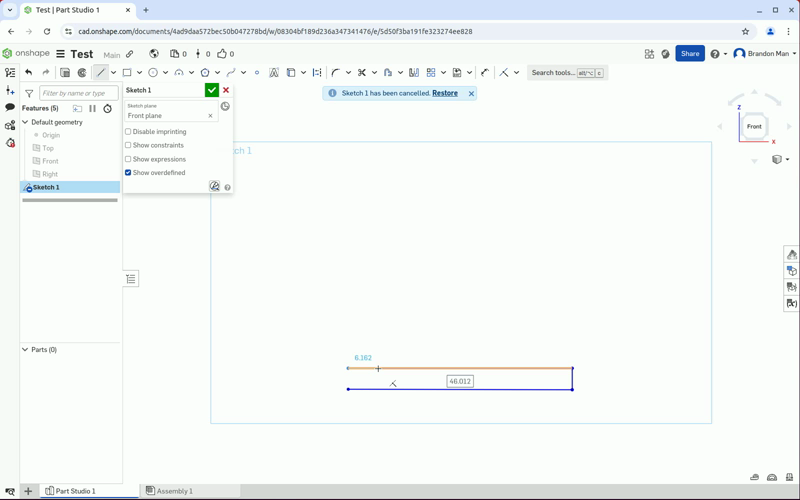
key_down(shift)
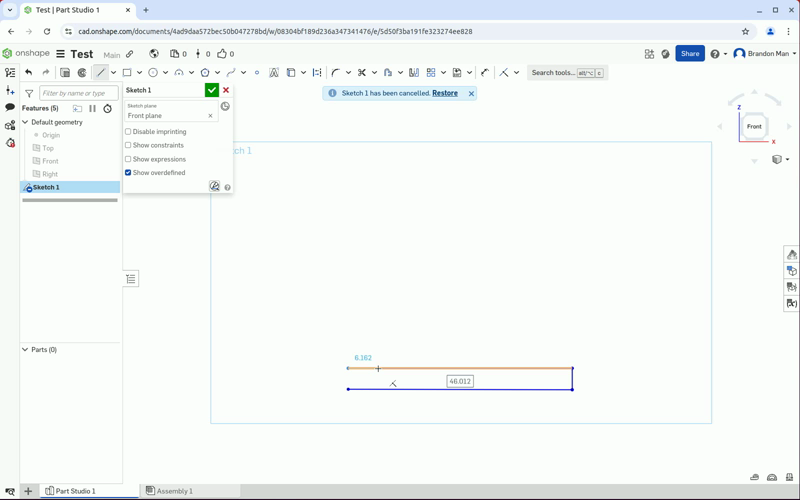
mouse_move(348, 389)
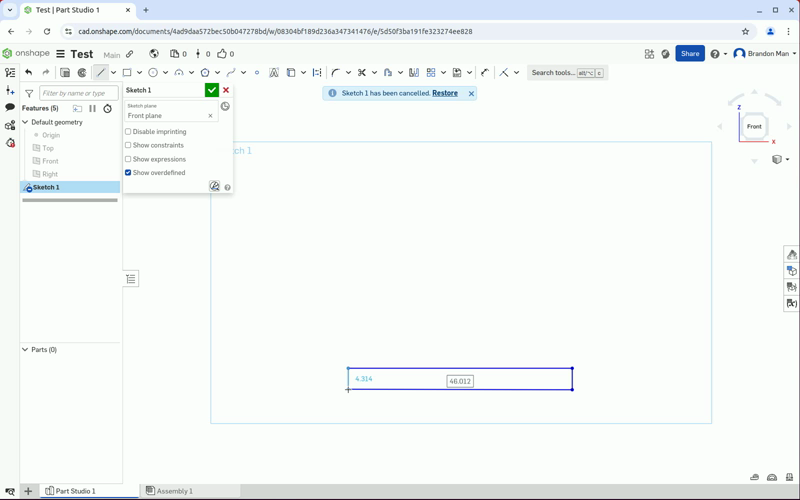
key_up(shift)
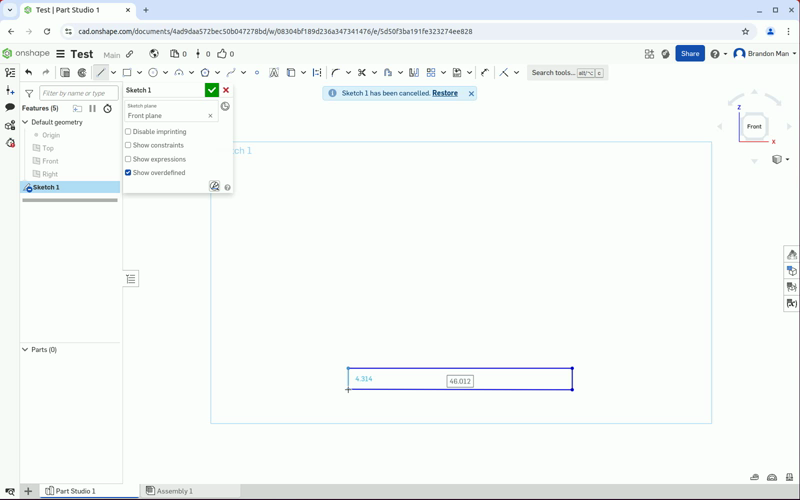
click(348, 389)
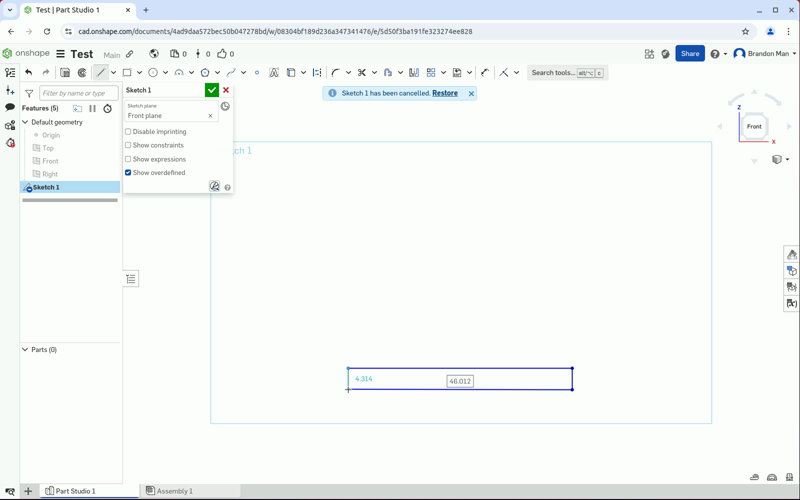
key(esc)
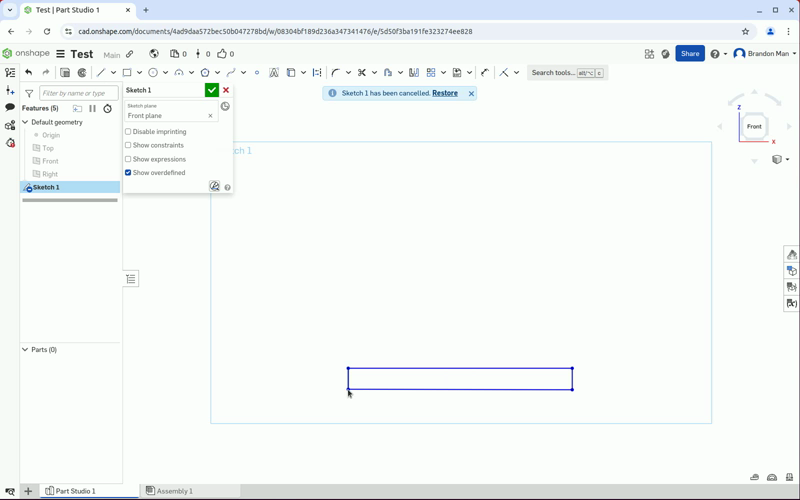
mouse_move(374, 377)
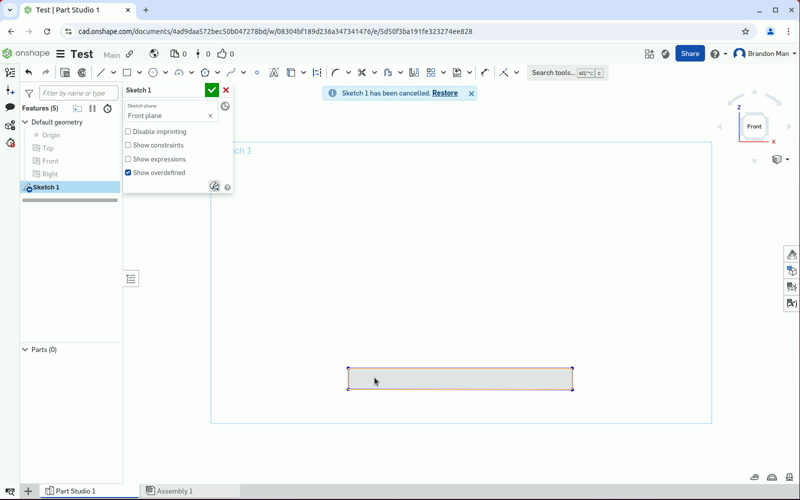
click(374, 377)
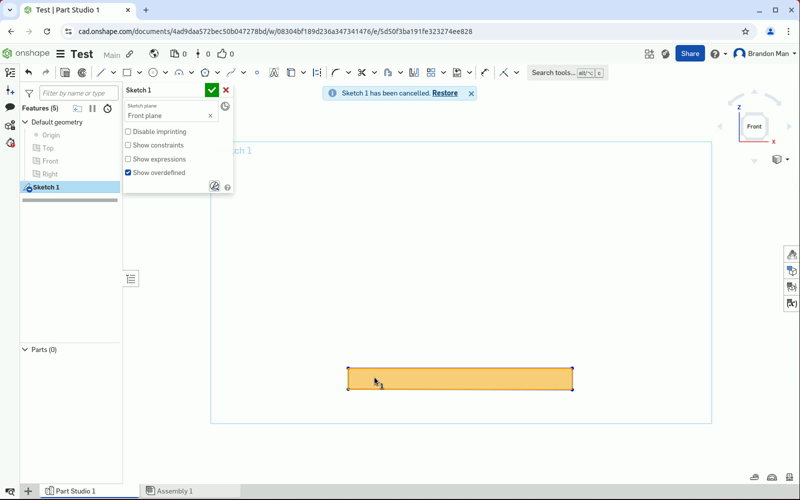
mouse_move(73, 352)
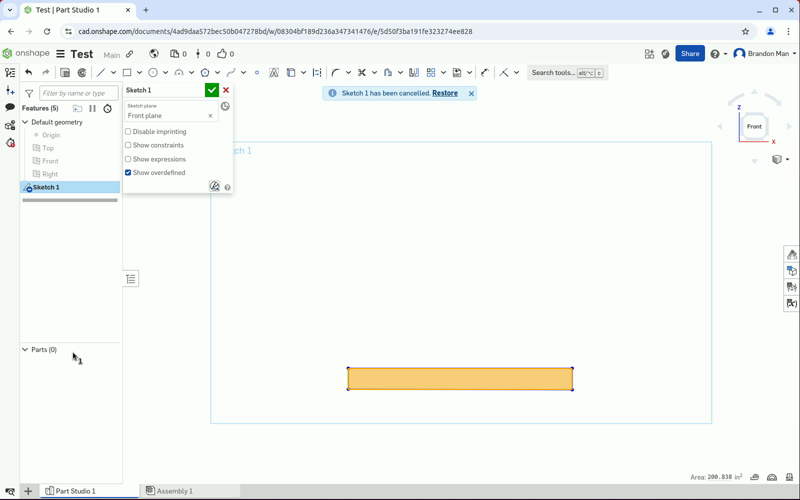
key(shift+y)
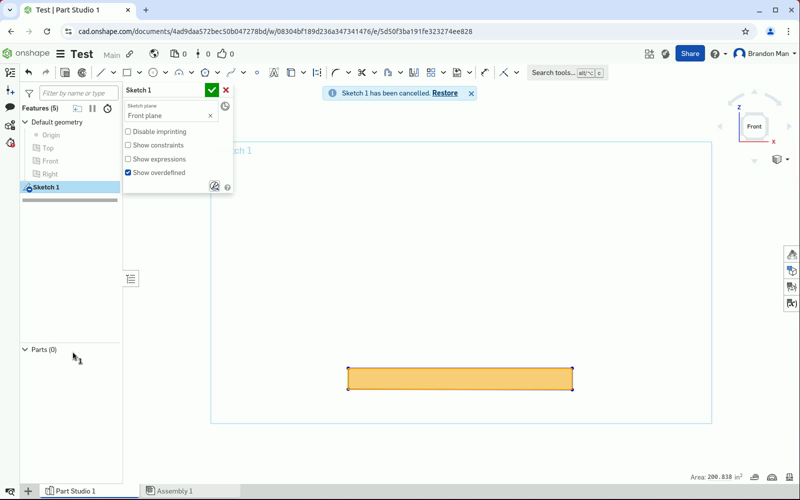
key(shift+e)
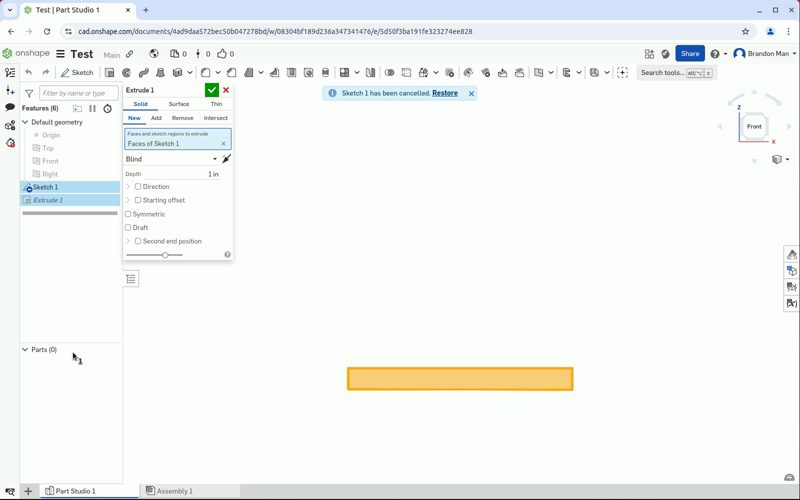
mouse_move(143, 106)
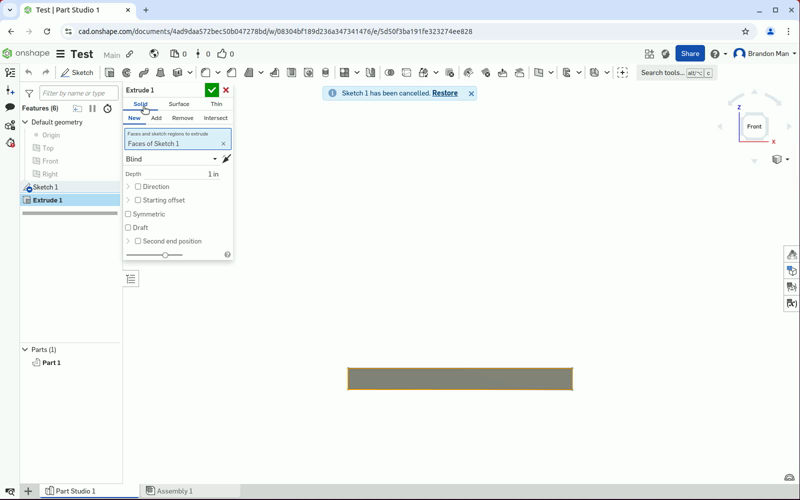
click(143, 106)
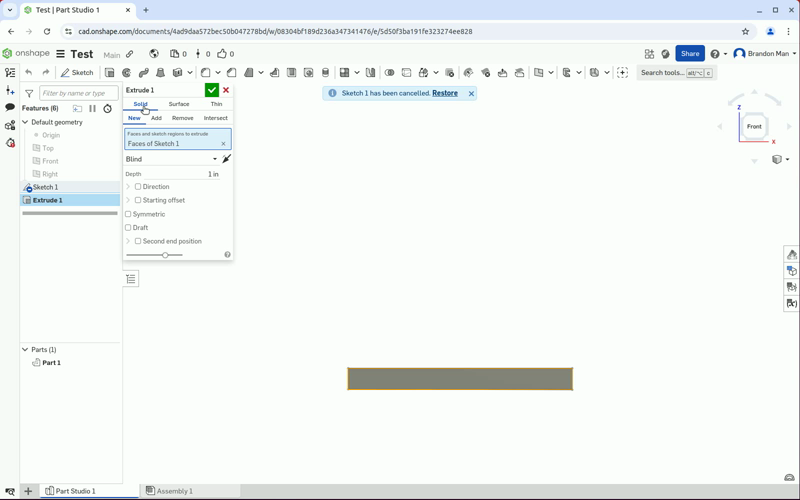
mouse_move(137, 120)
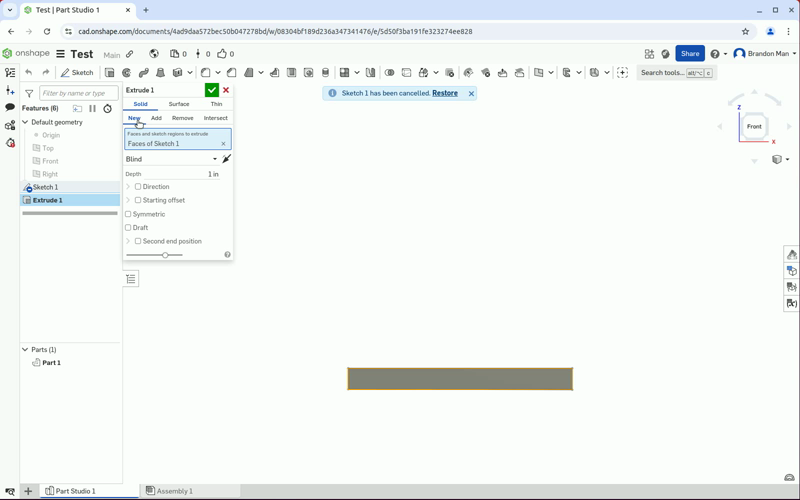
click(137, 120)
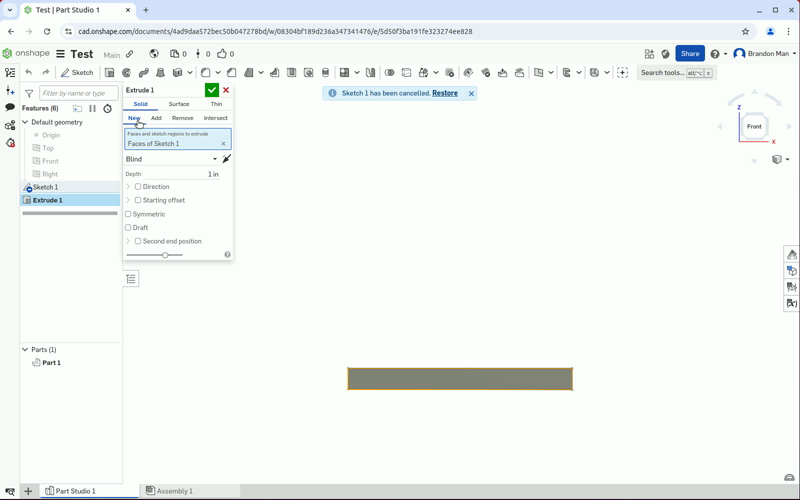
key(tab, 4)
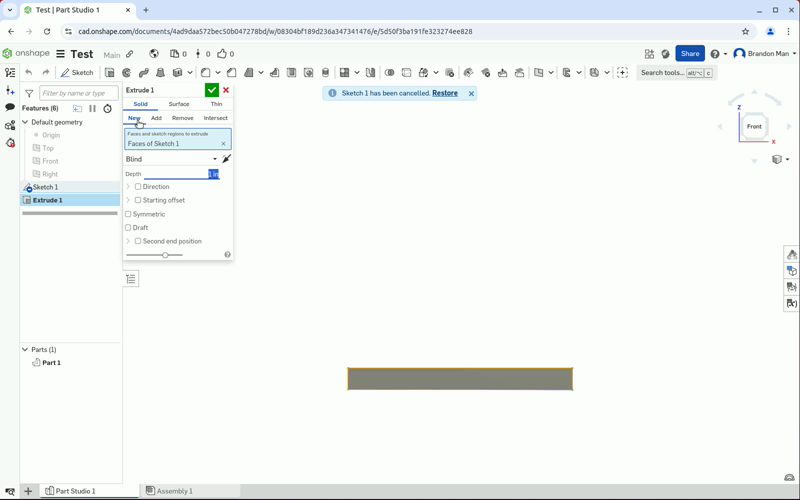
text(1.444)
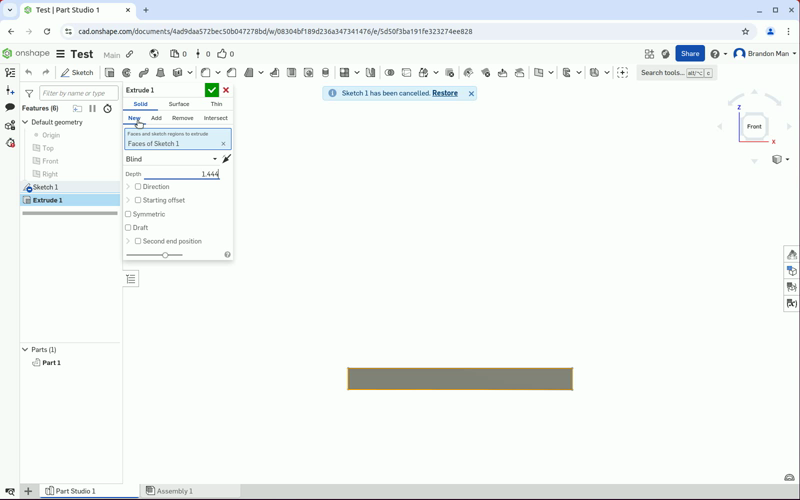
key(enter)
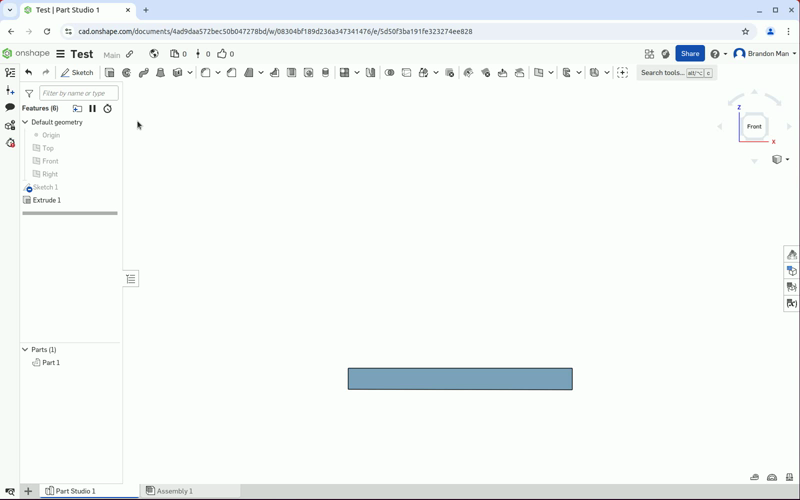
key(shift+h)
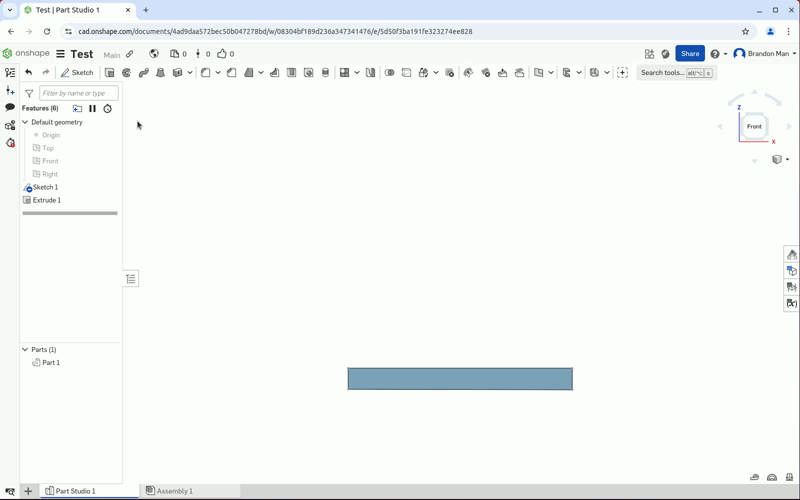
key(shift+h)
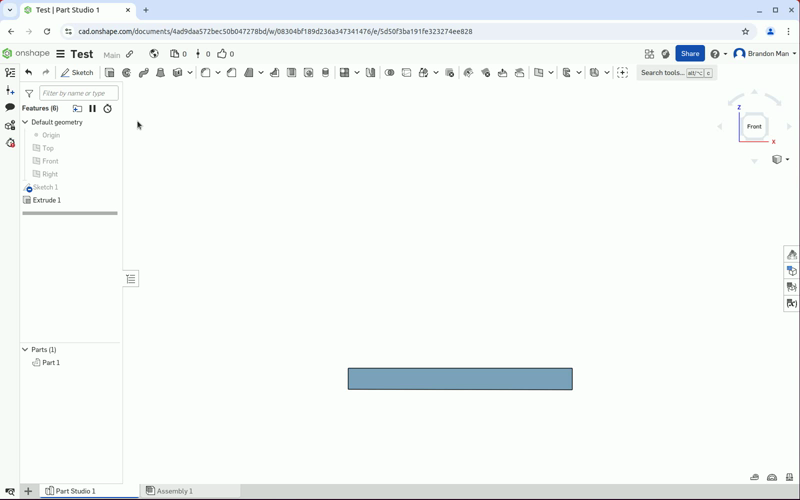
mouse_move(73, 189)
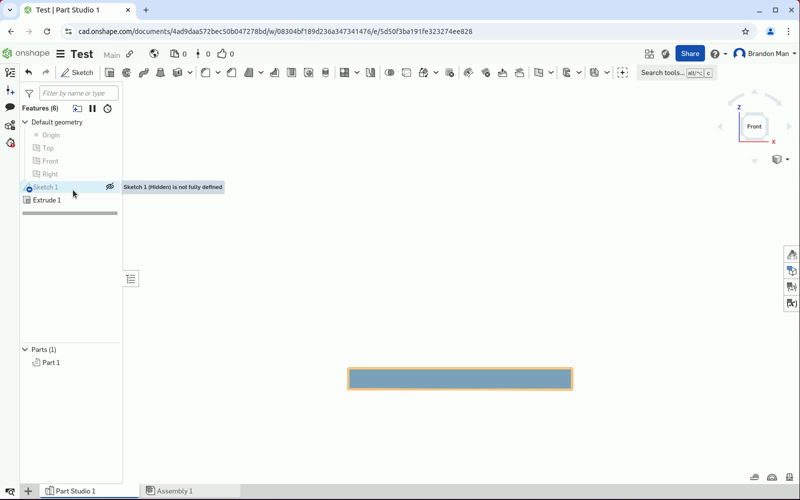
click(73, 189)
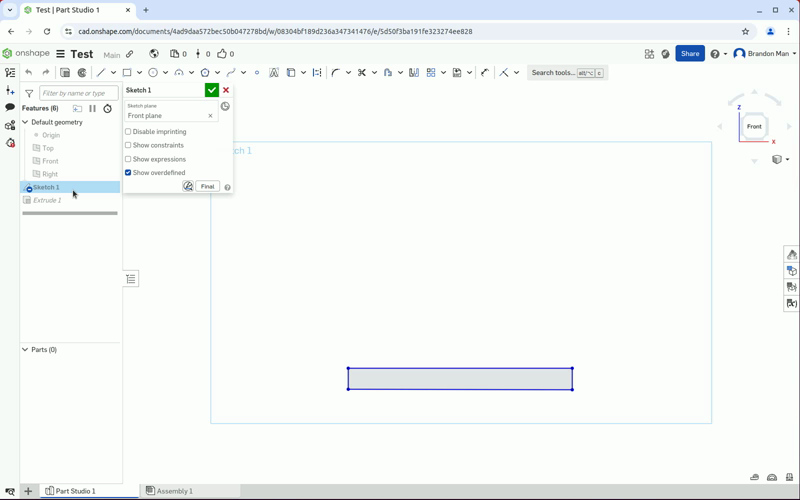
mouse_move(229, 92)
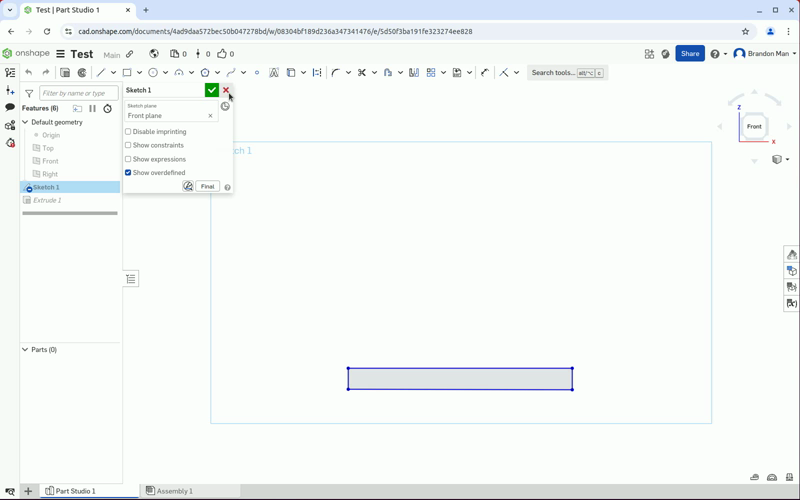
click(229, 92)
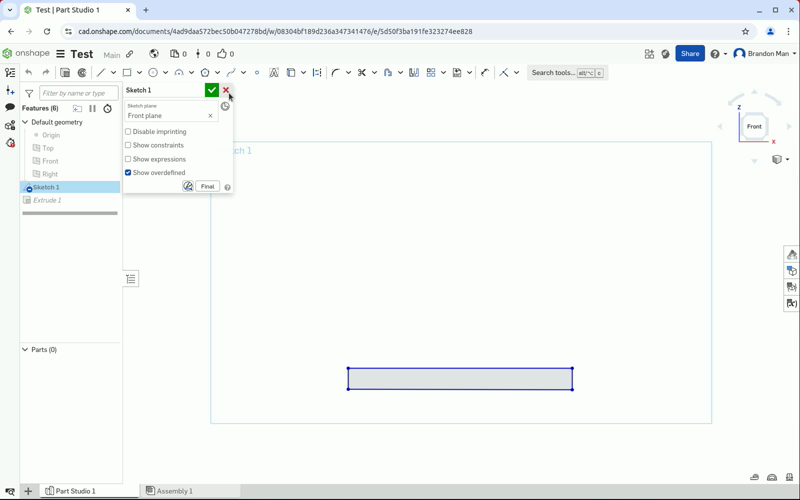
key(shift+s)
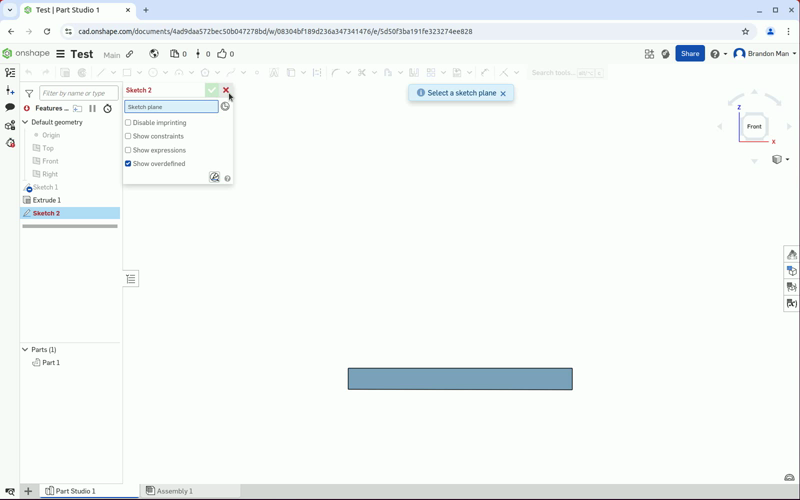
mouse_move(73, 163)
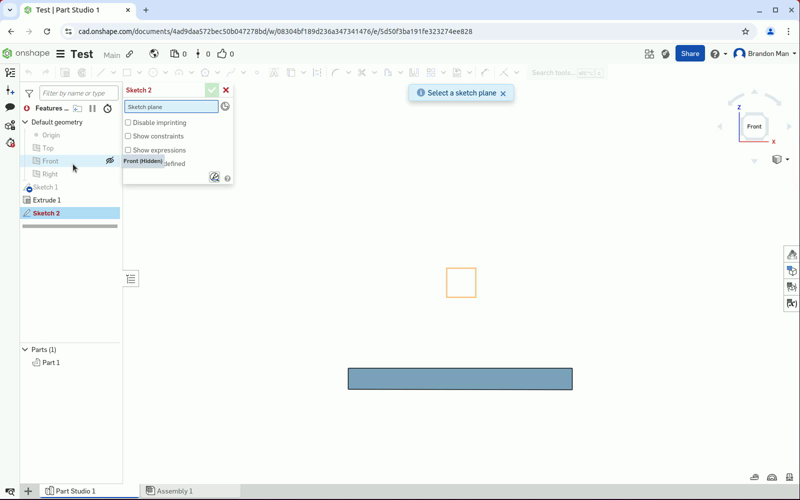
click(73, 163)
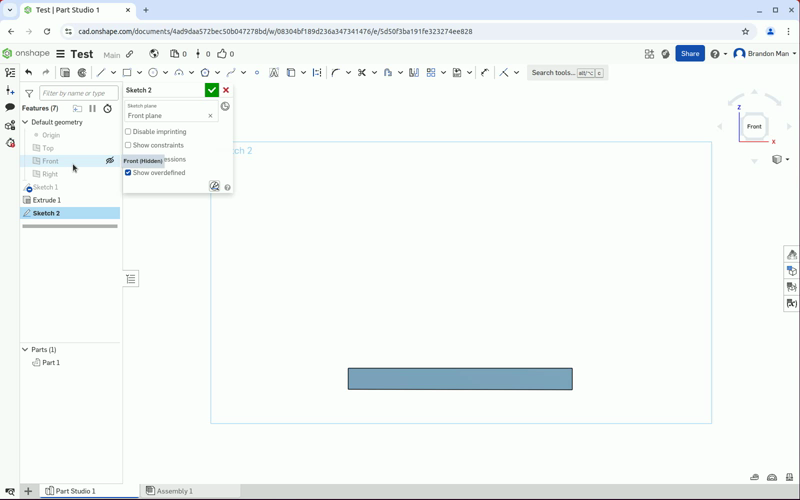
mouse_move(73, 352)
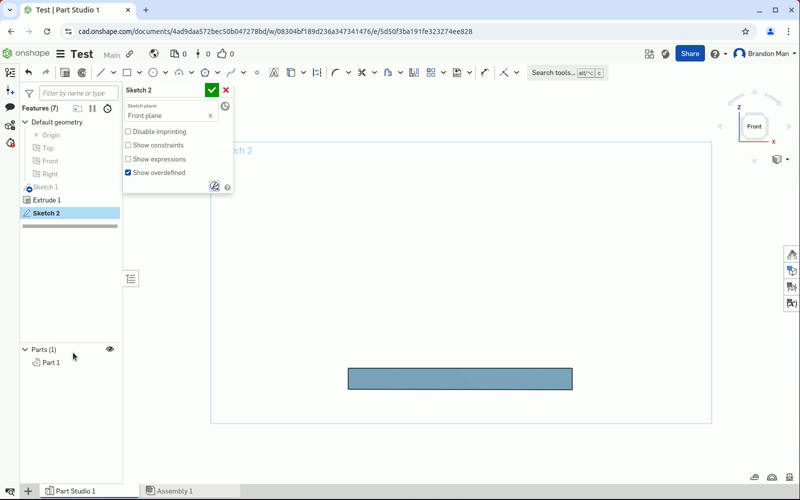
key(y)
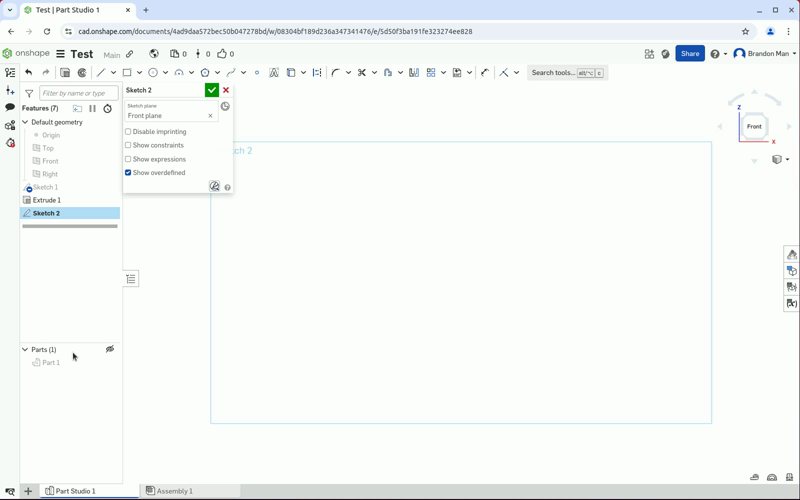
key(l)
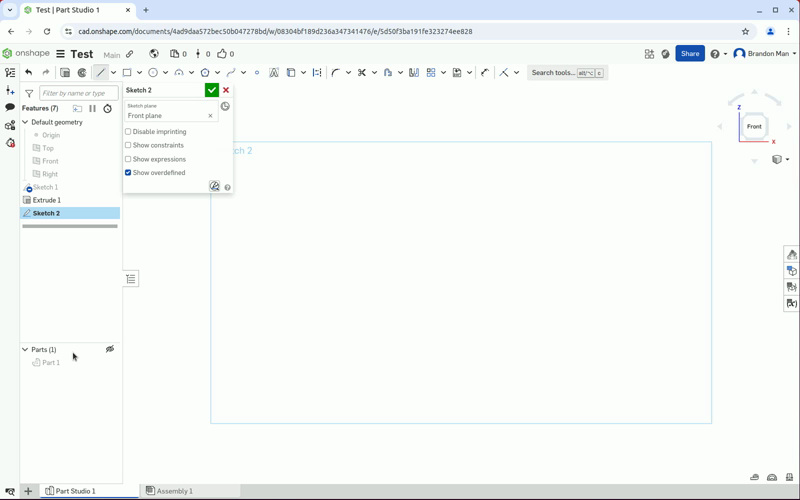
key_down(shift)
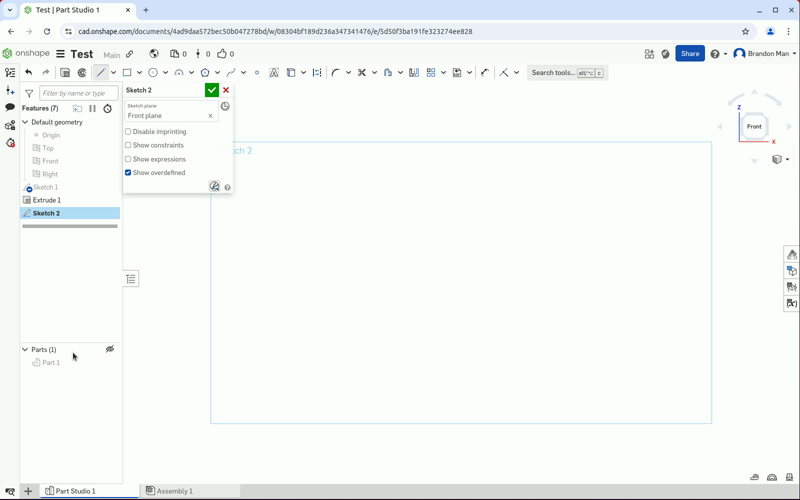
mouse_move(348, 197)
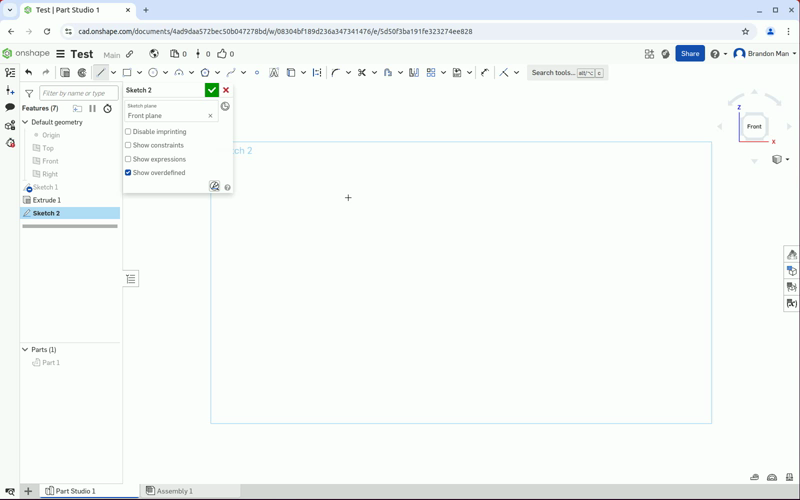
click(348, 197)
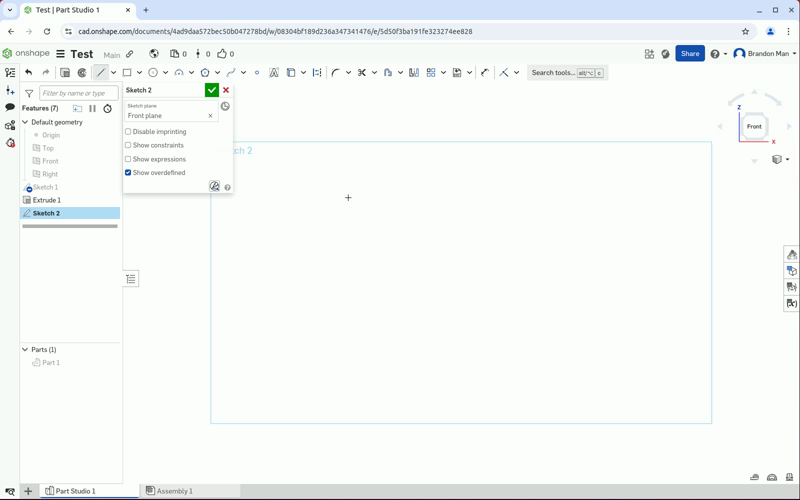
key_up(shift)
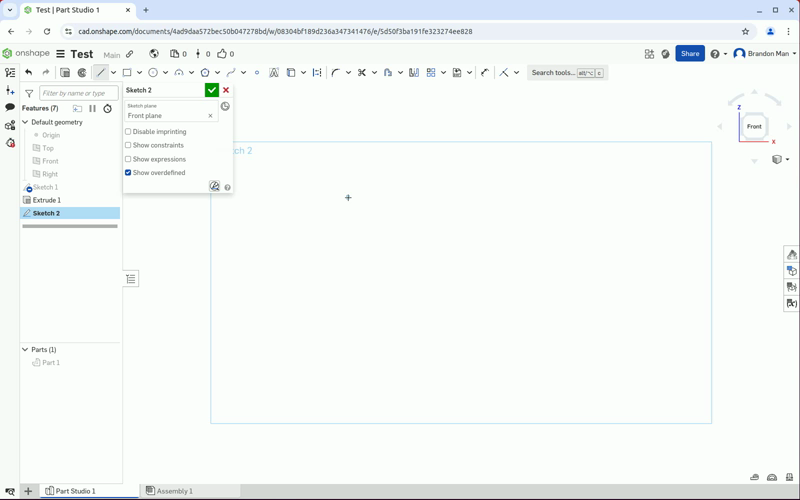
key_down(shift)
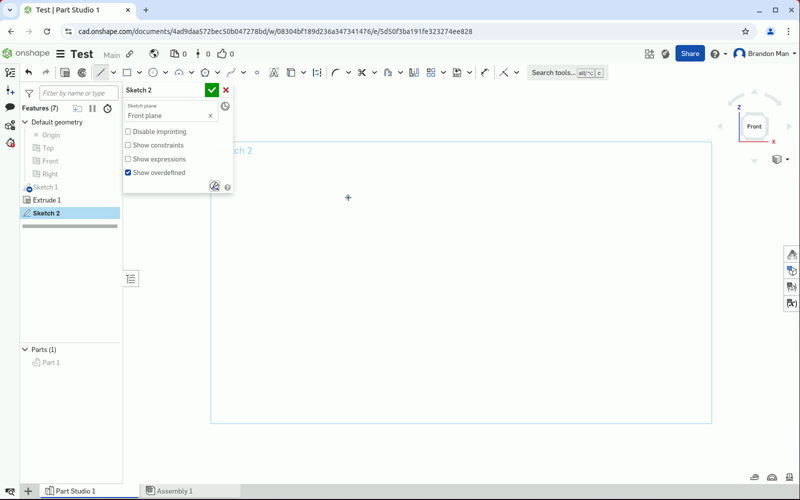
mouse_move(572, 197)
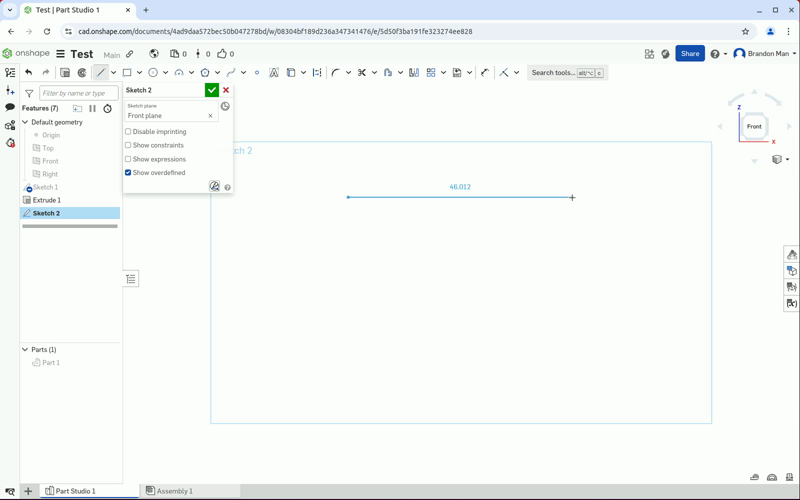
click(572, 197)
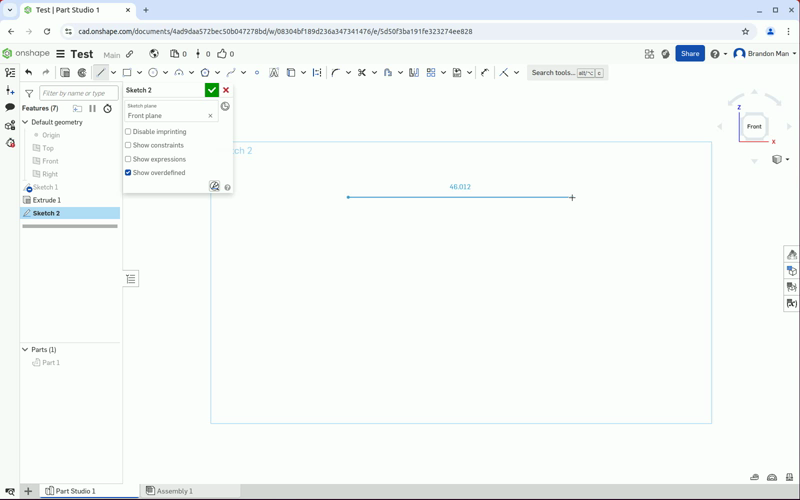
key_up(shift)
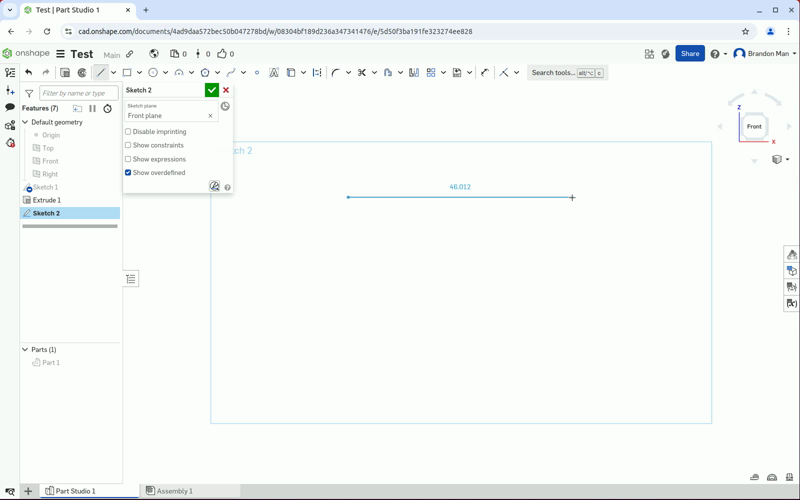
key_down(shift)
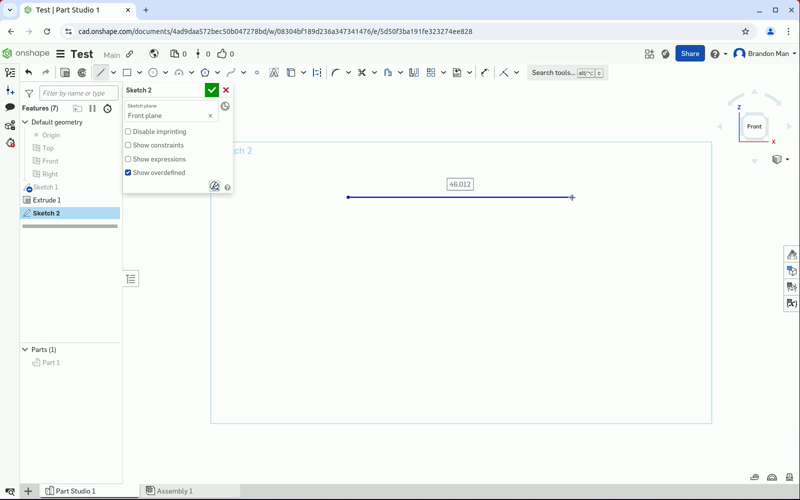
mouse_move(589, 197)
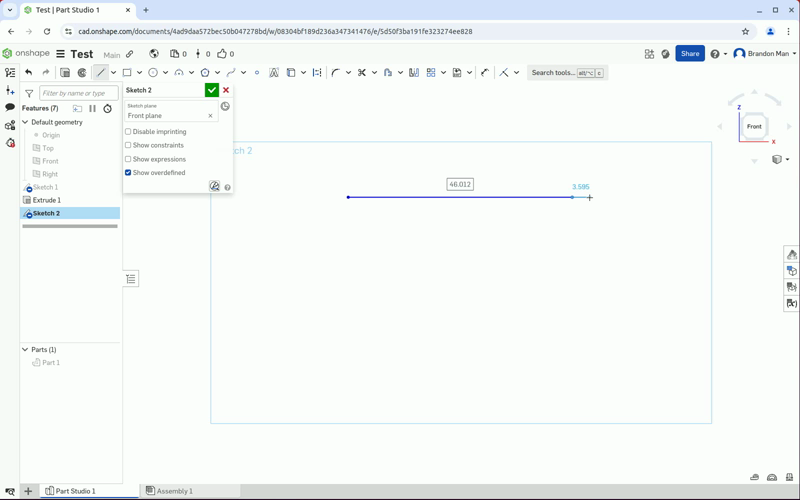
mouse_move(572, 176)
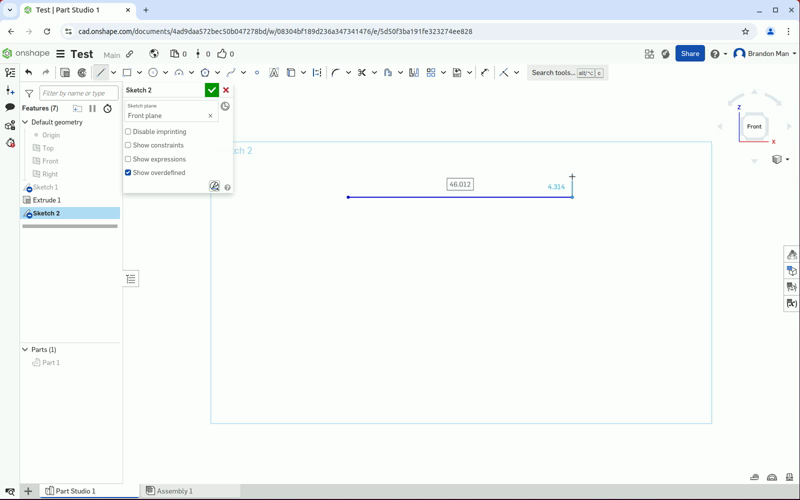
click(572, 176)
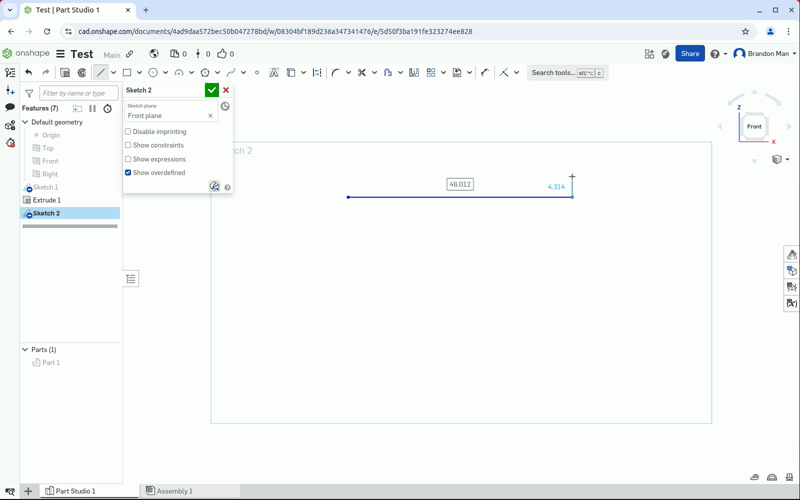
key_up(shift)
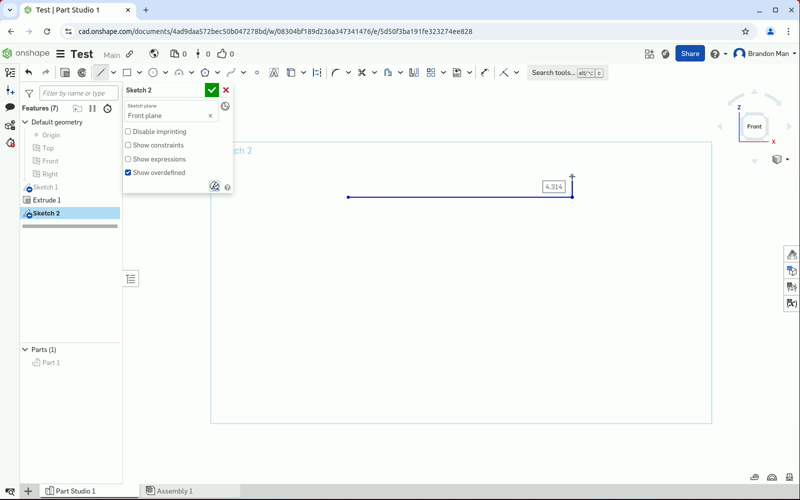
key_down(shift)
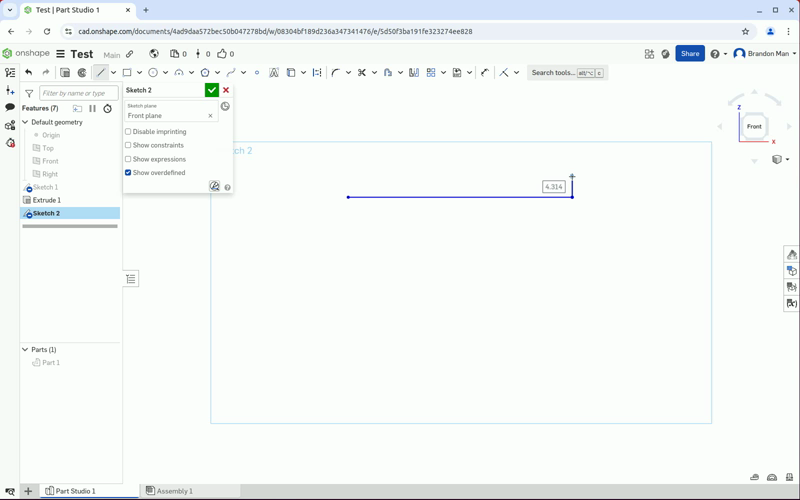
mouse_move(348, 176)
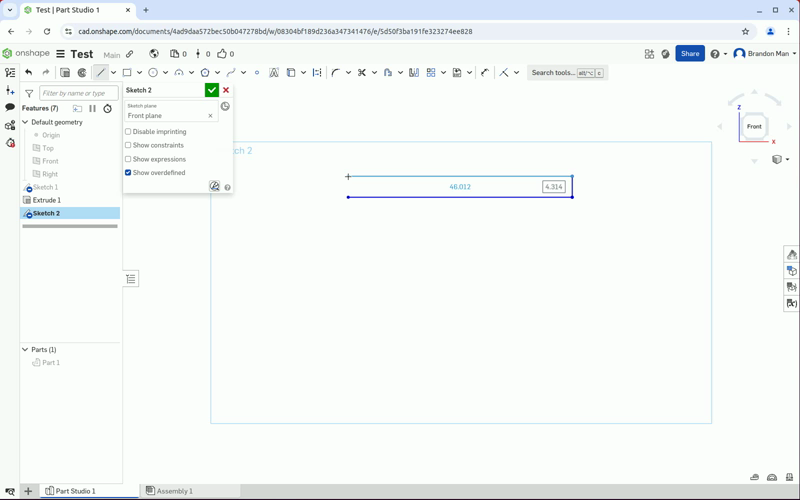
click(348, 176)
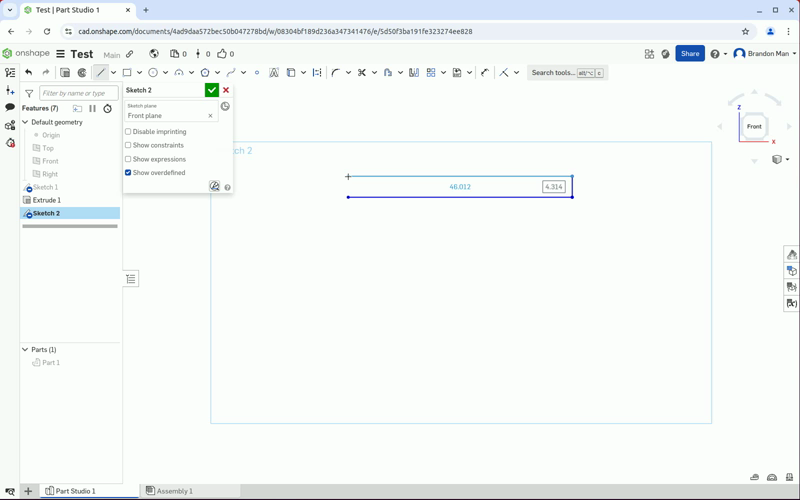
key_up(shift)
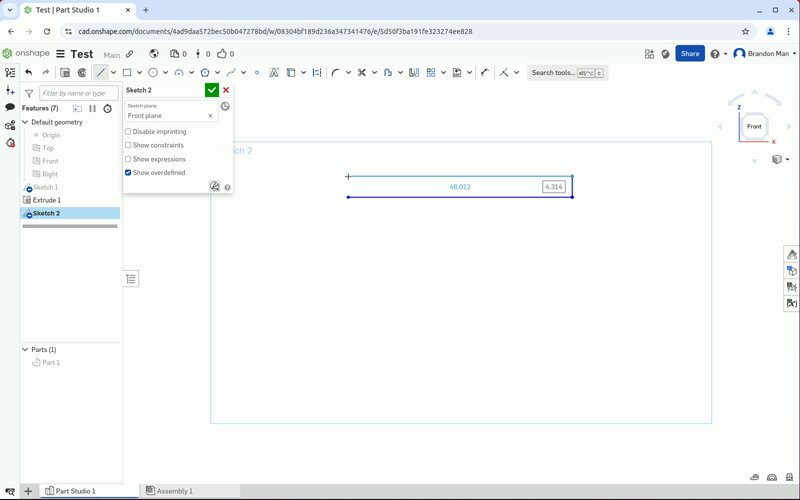
mouse_move(378, 176)
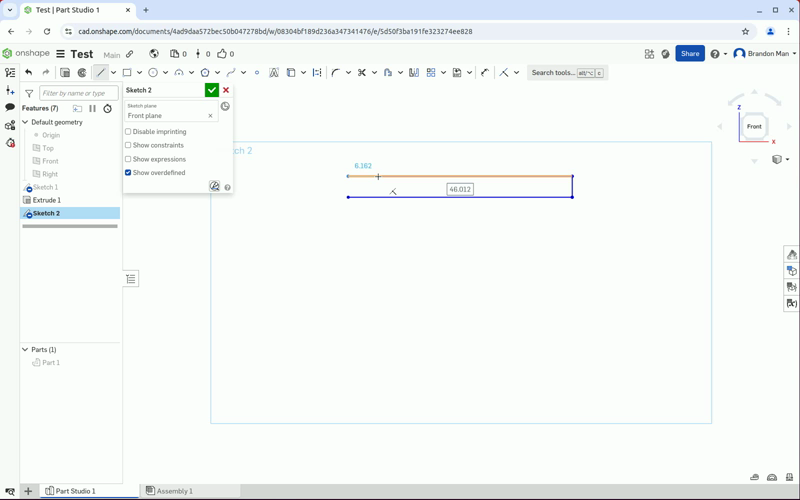
key_down(shift)
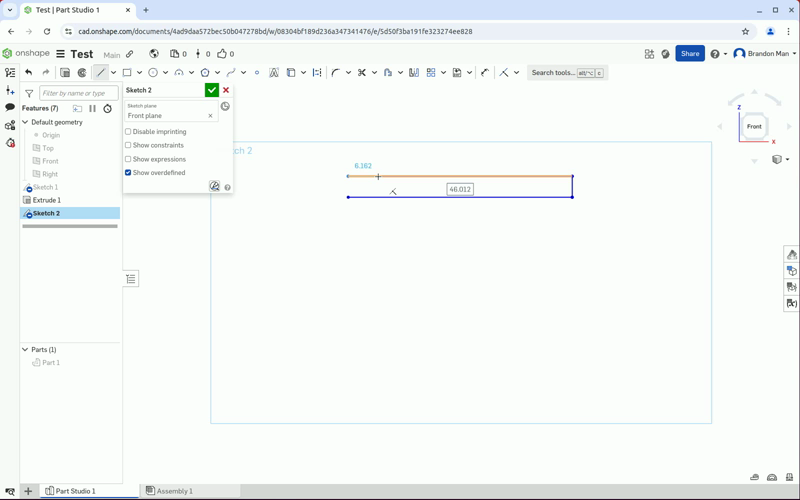
mouse_move(348, 197)
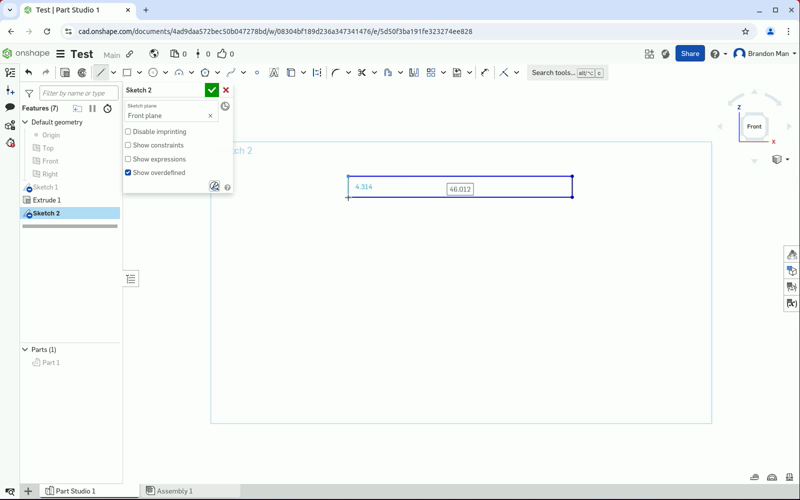
key_up(shift)
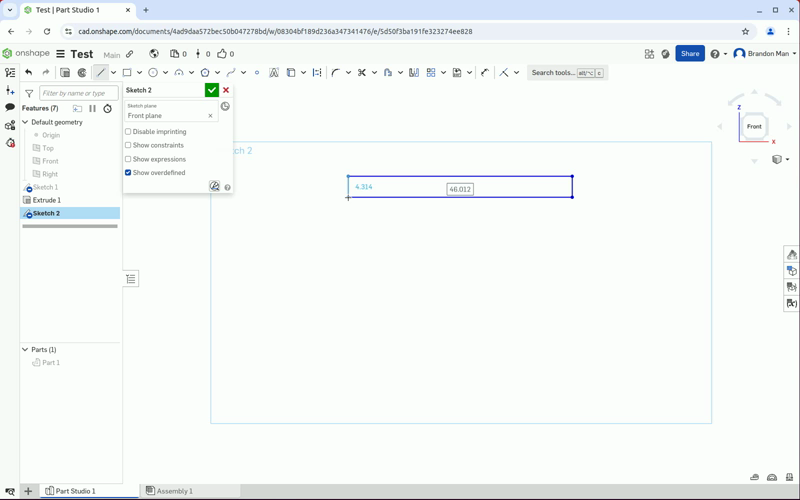
click(348, 197)
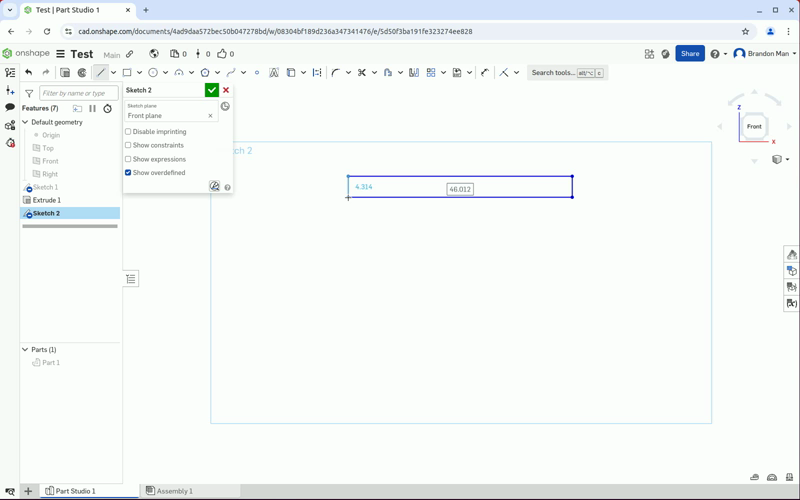
key(esc)
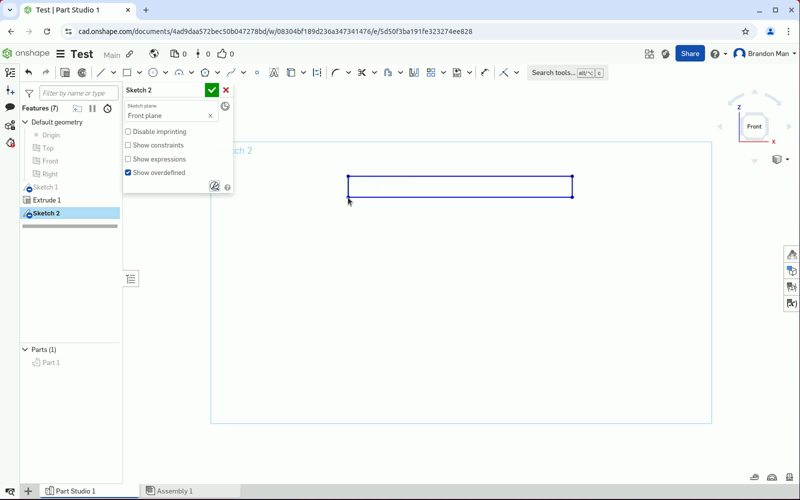
mouse_move(353, 189)
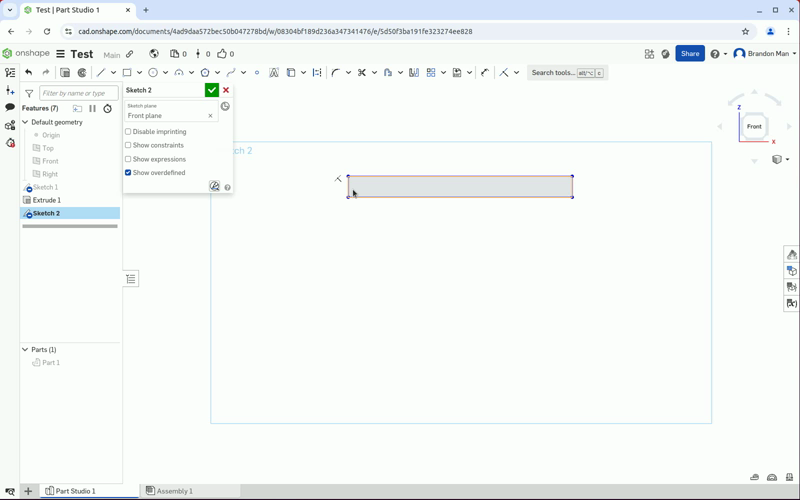
click(353, 189)
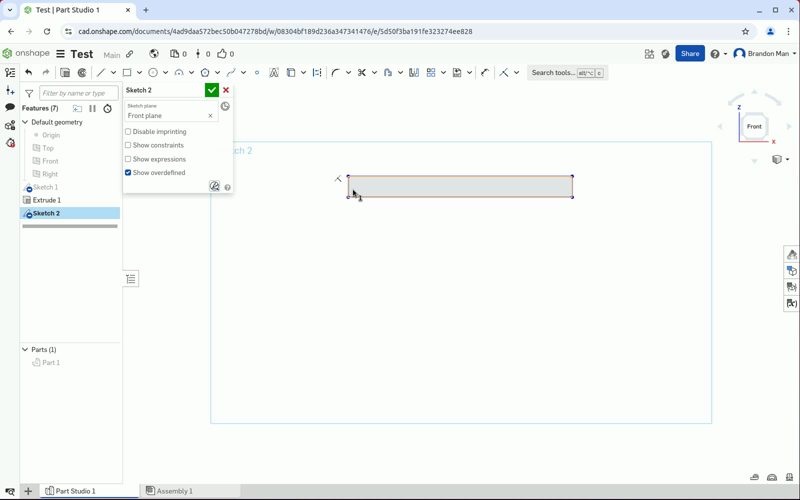
mouse_move(73, 352)
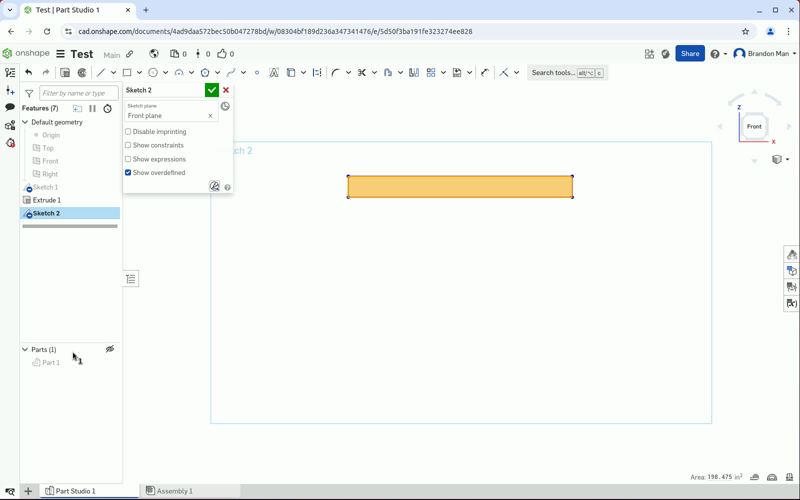
key(shift+y)
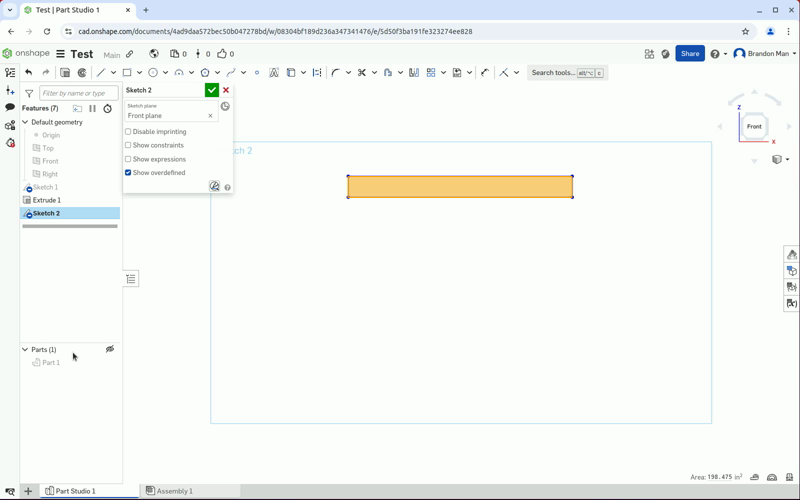
key(shift+e)
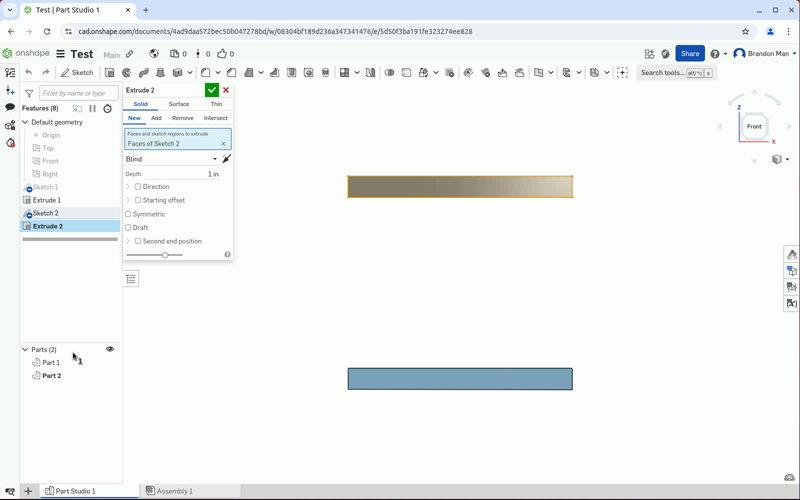
mouse_move(143, 106)
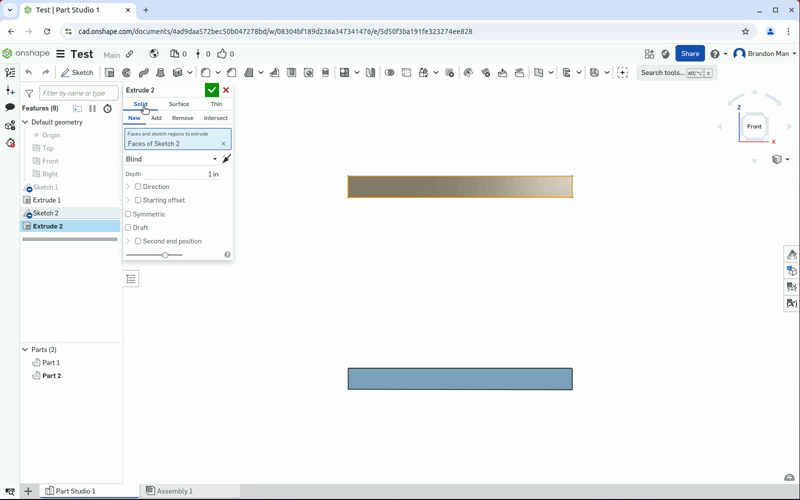
click(143, 106)
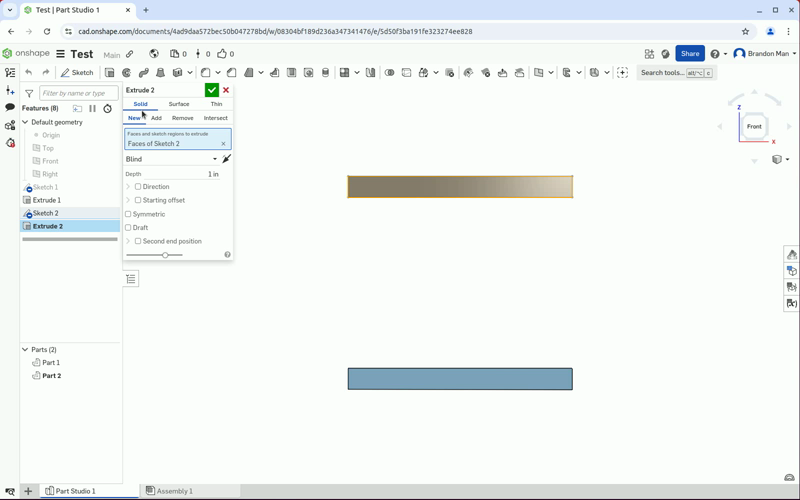
mouse_move(137, 120)
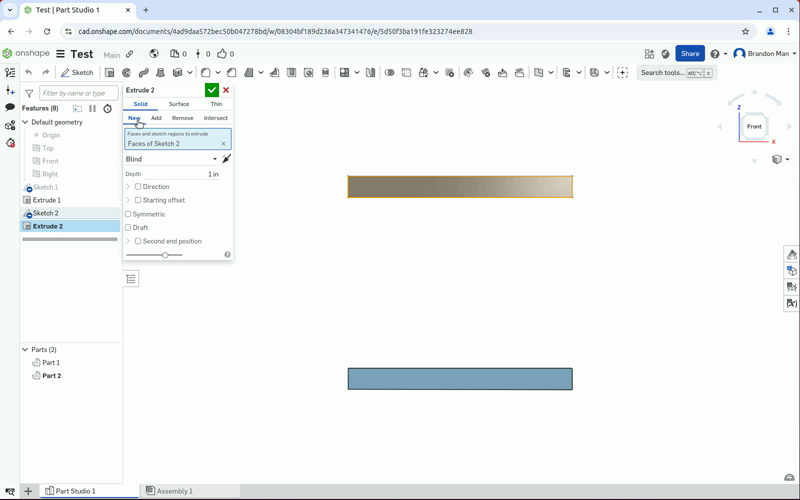
click(137, 120)
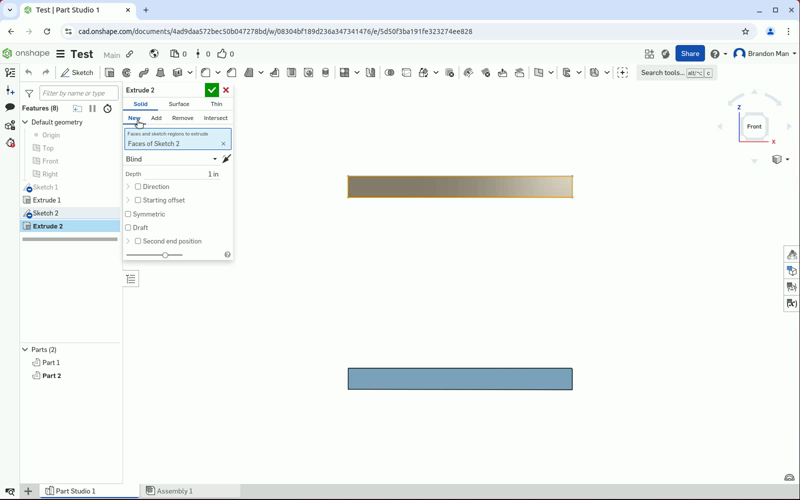
key(tab, 4)
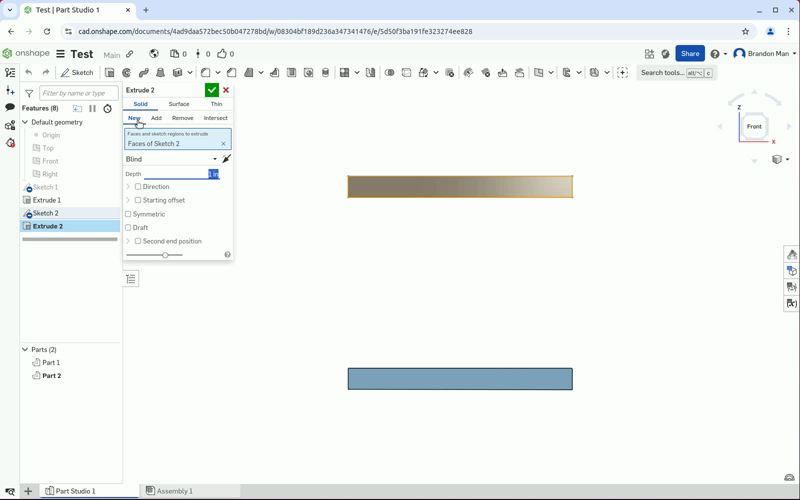
text(1.444)
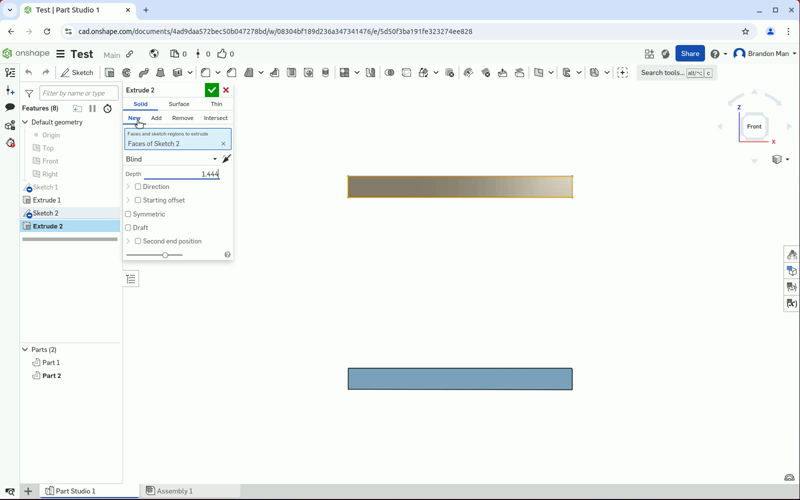
key(enter)
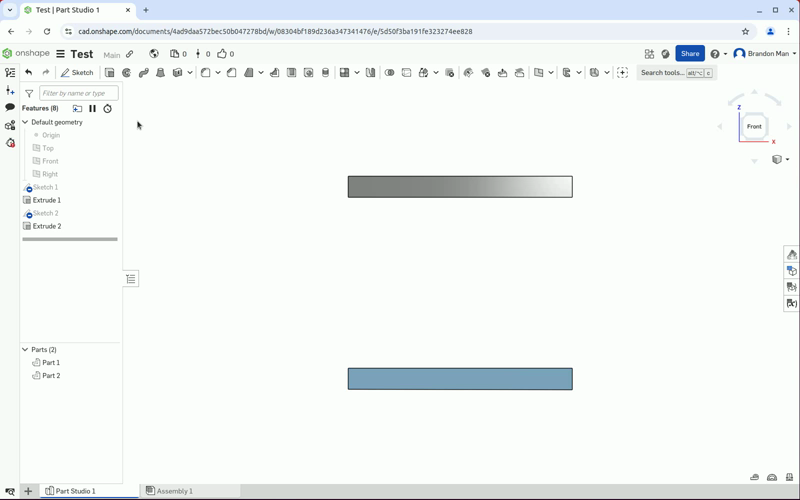
key(shift+h)
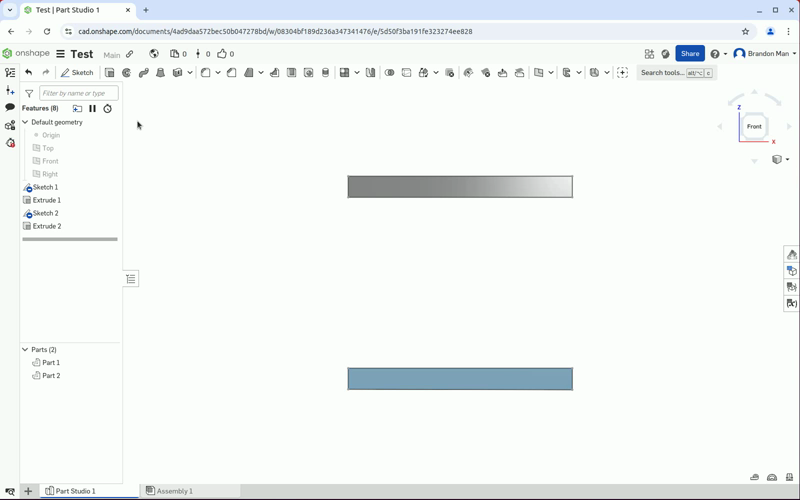
key(shift+h)
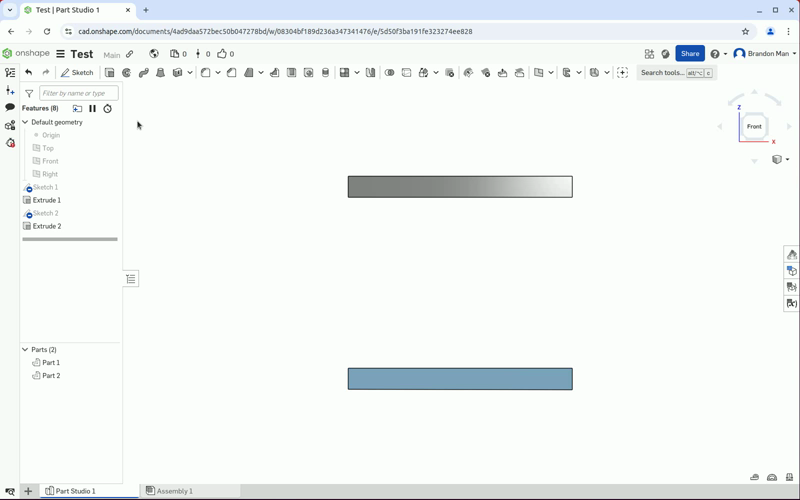
mouse_move(73, 189)
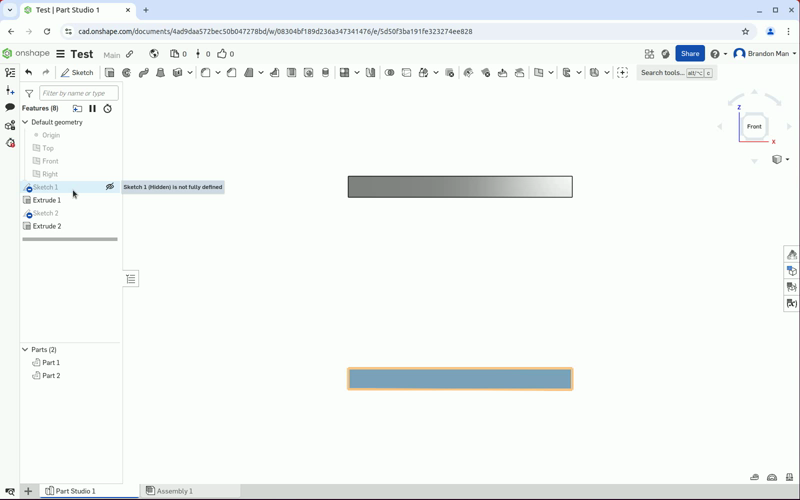
click(73, 189)
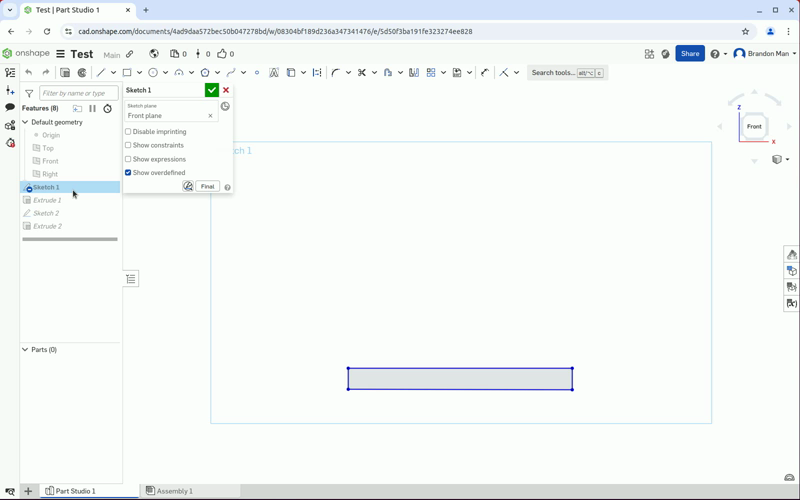
mouse_move(229, 92)
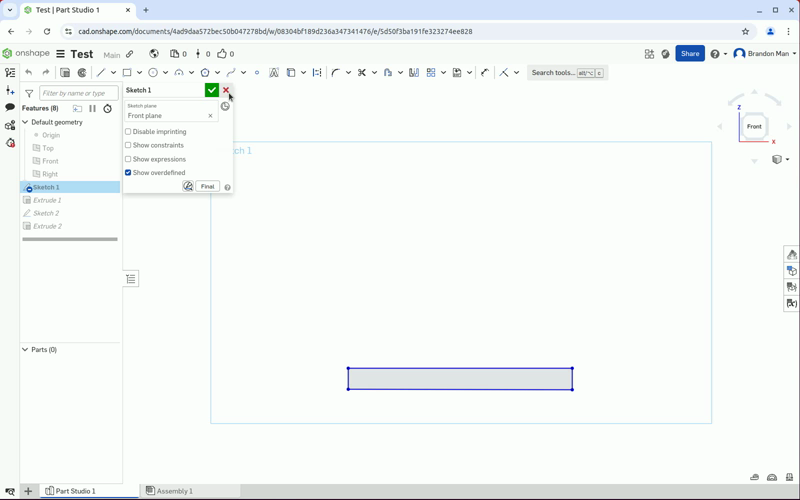
click(229, 92)
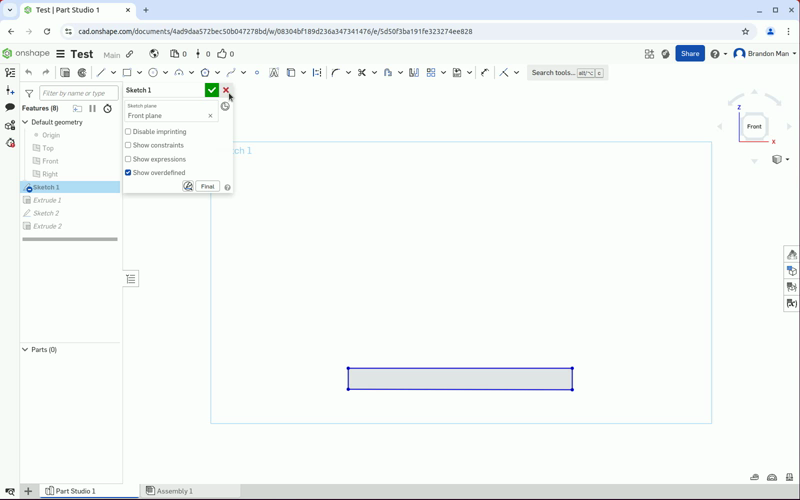
key(shift+s)
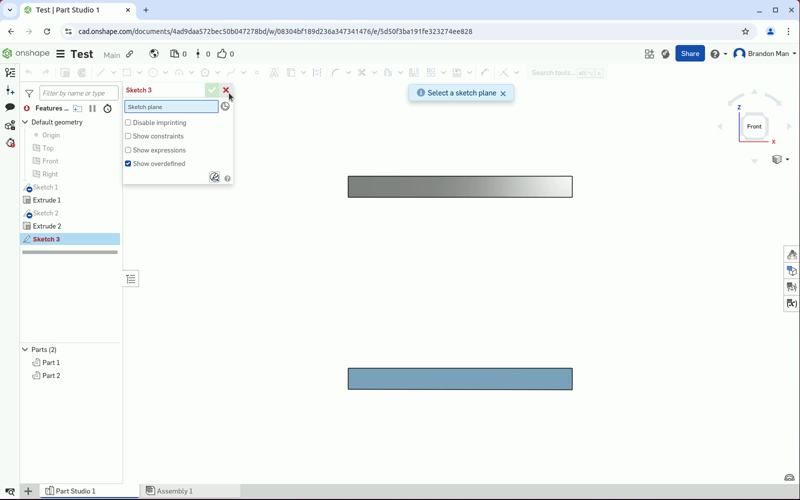
mouse_move(73, 163)
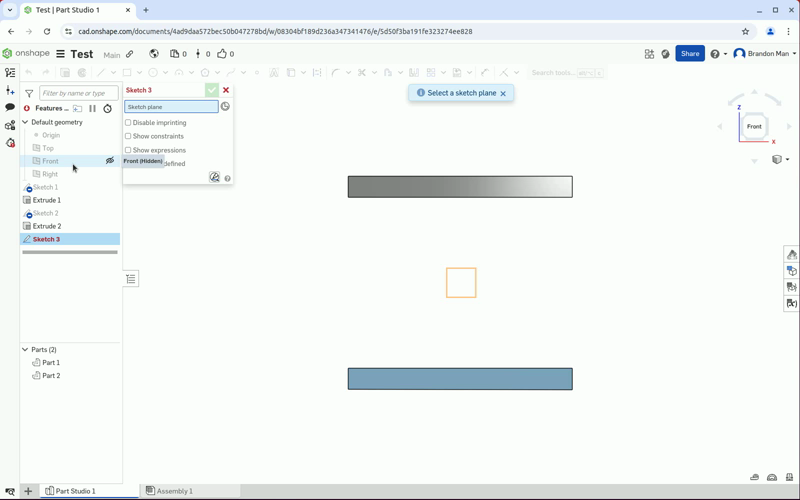
click(73, 163)
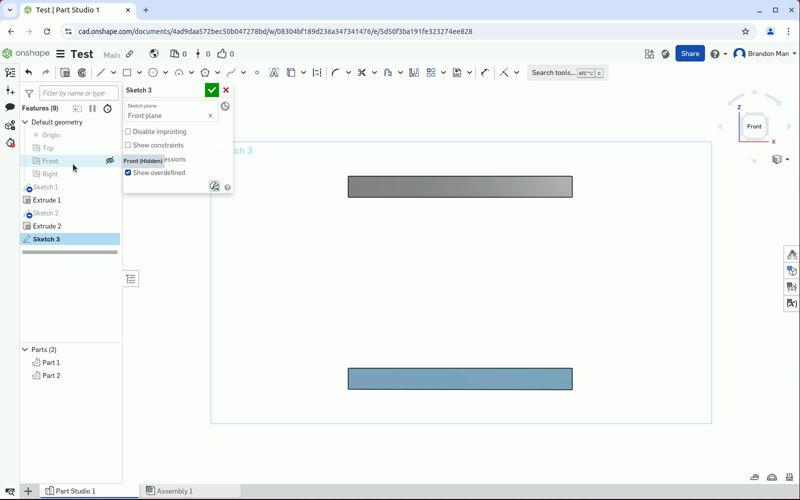
mouse_move(73, 352)
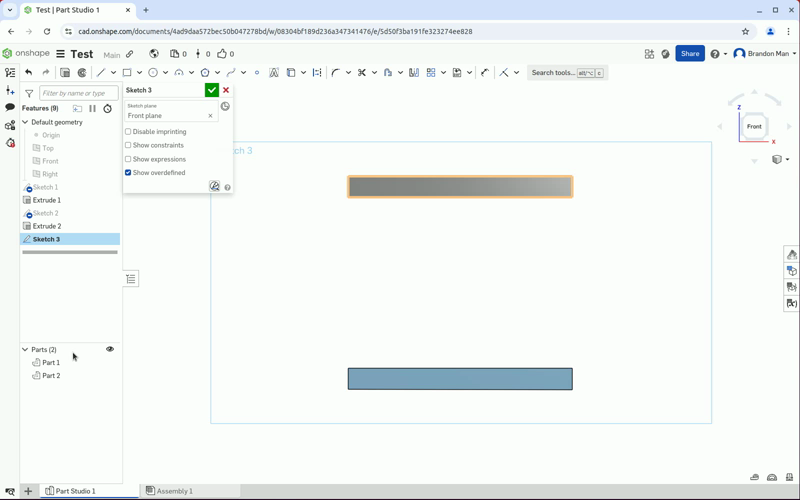
key(y)
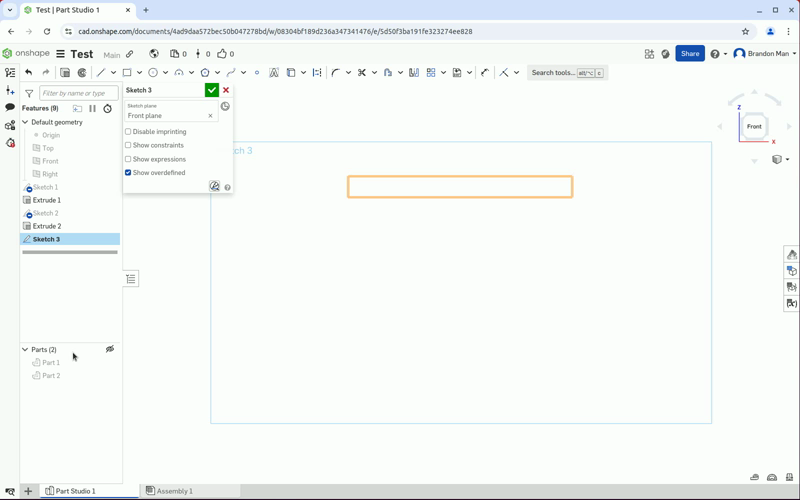
key(l)
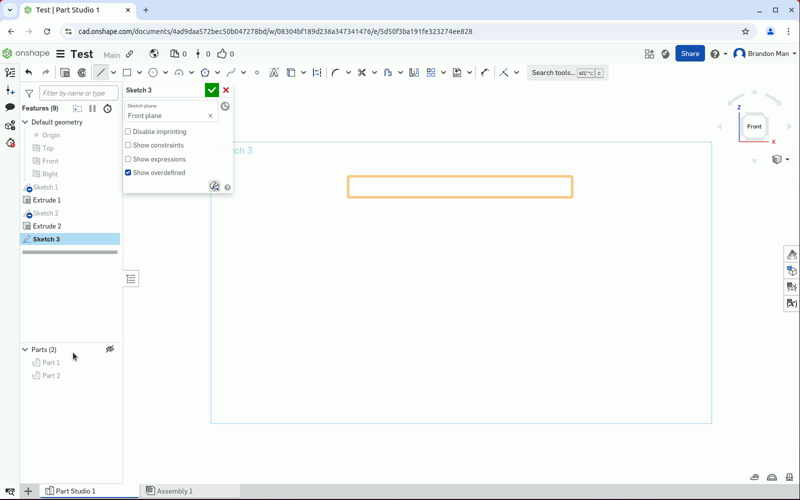
key_down(shift)
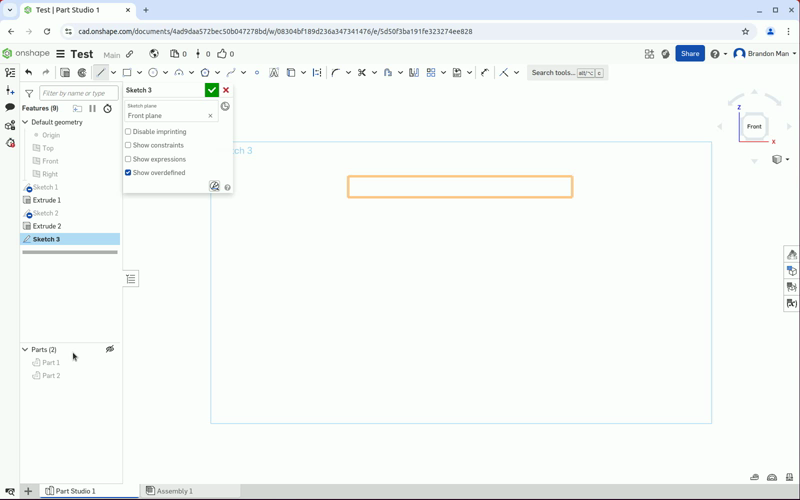
mouse_move(348, 368)
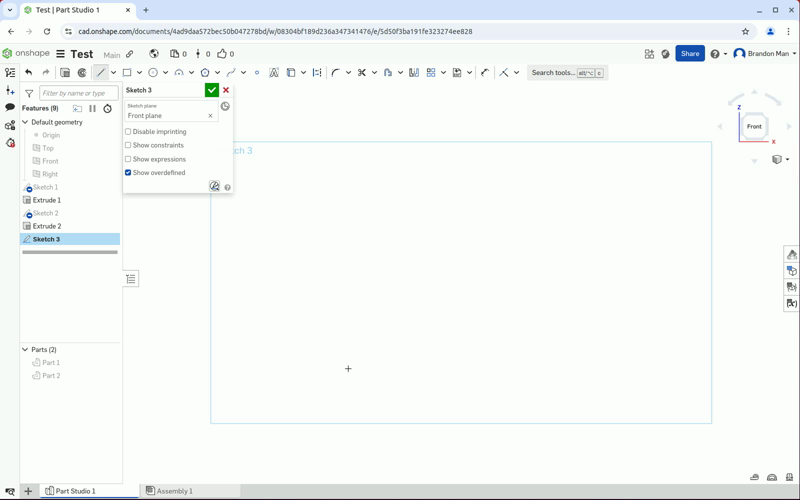
click(348, 368)
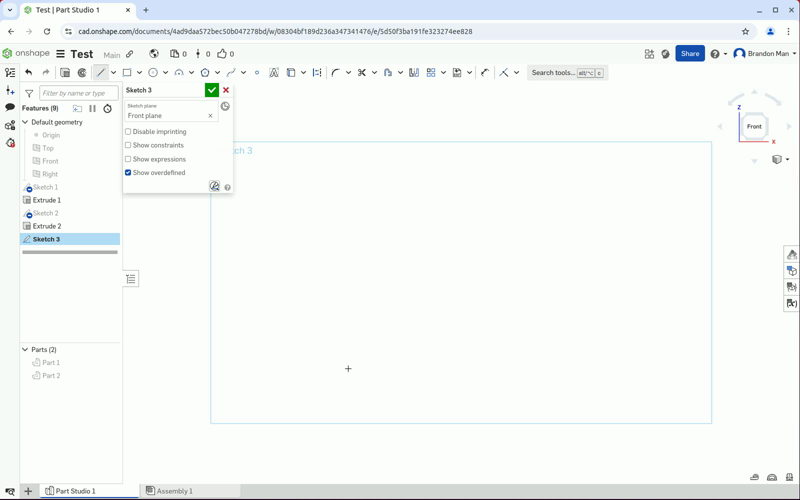
key_up(shift)
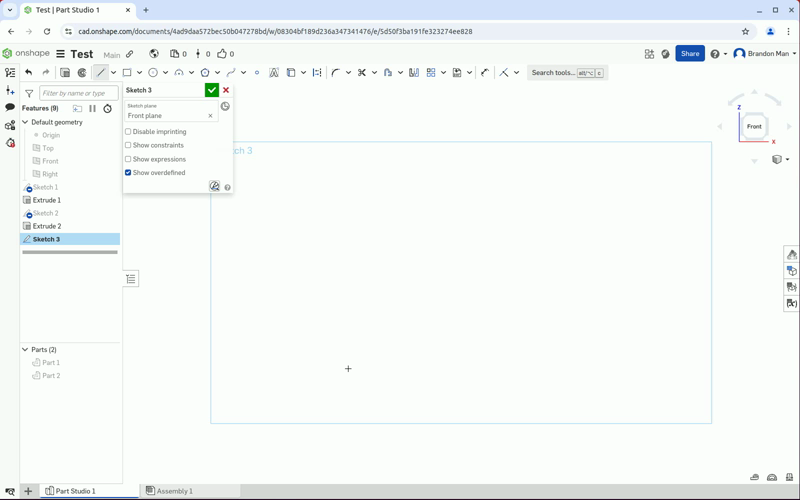
key_down(shift)
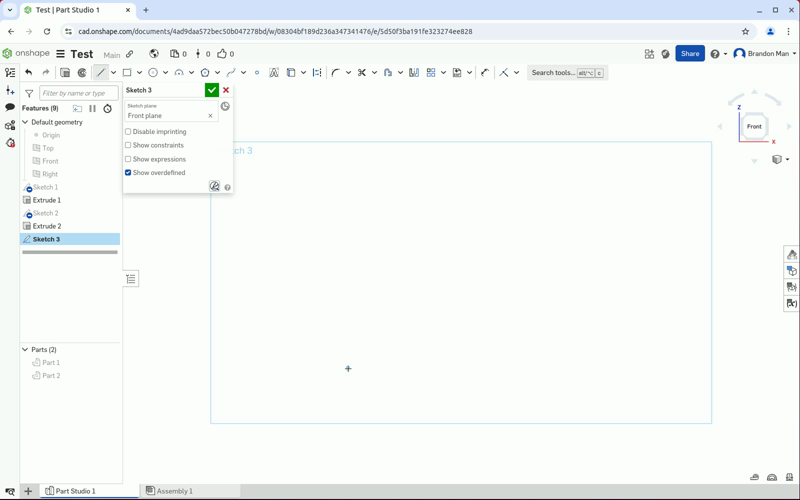
mouse_move(572, 368)
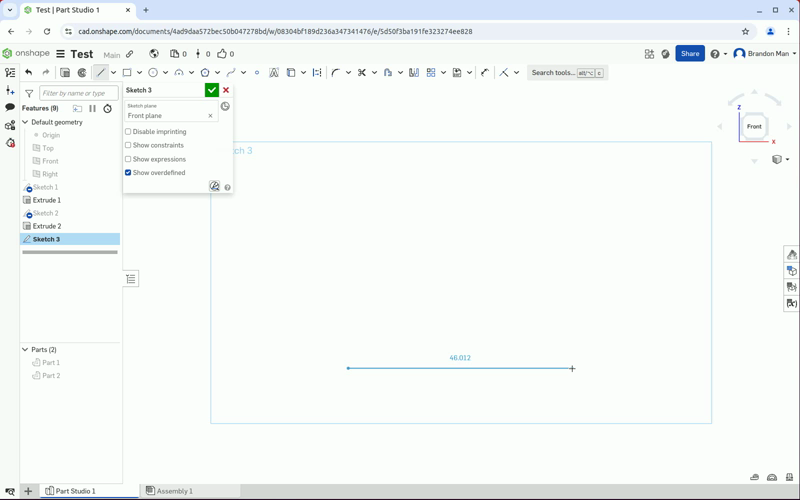
click(572, 368)
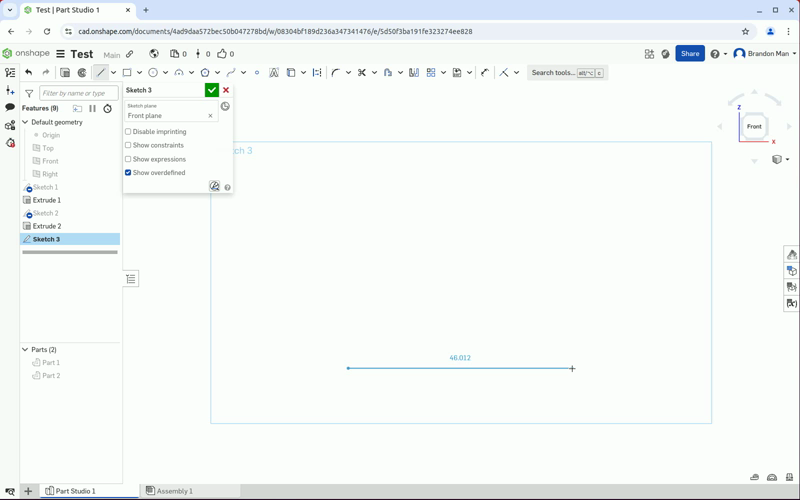
key_up(shift)
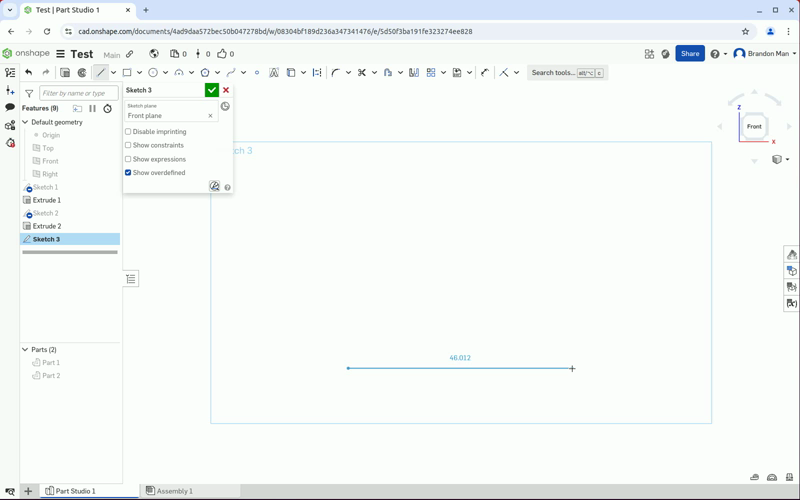
key_down(shift)
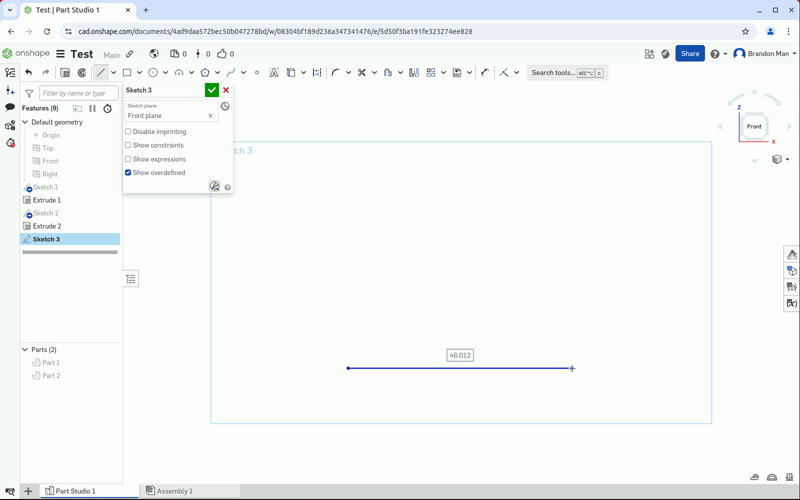
mouse_move(572, 196)
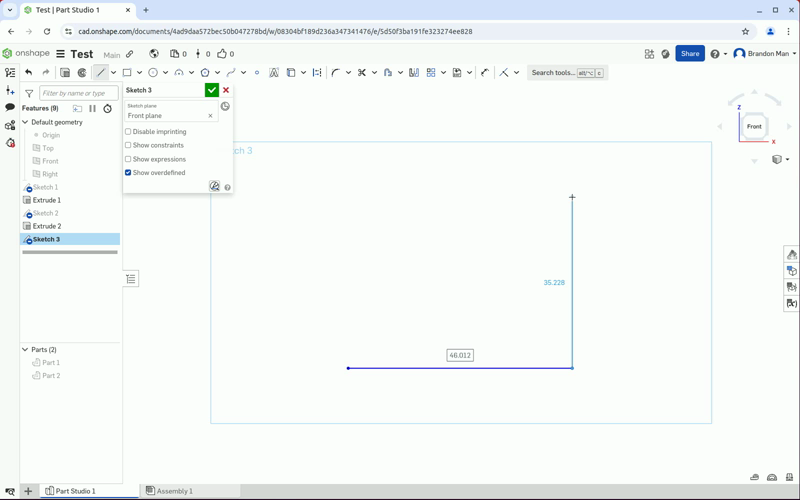
click(572, 196)
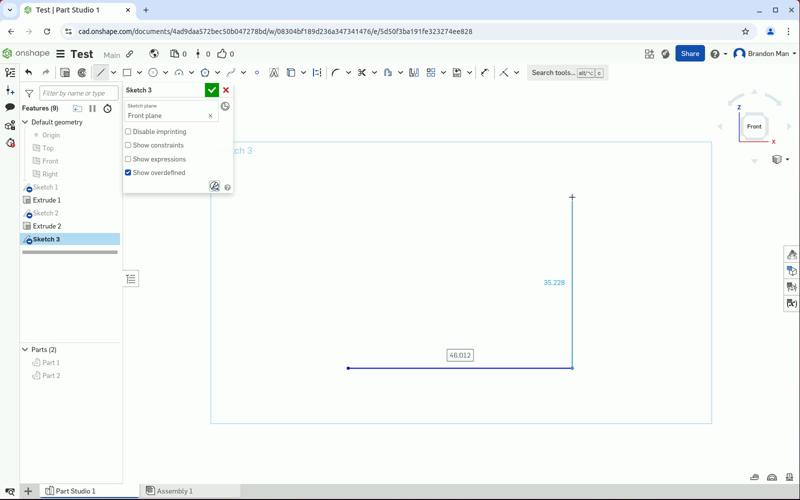
key_up(shift)
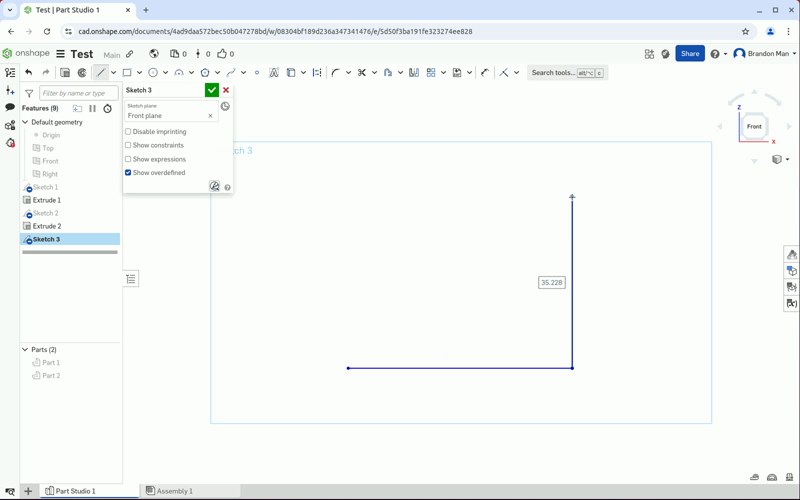
key_down(shift)
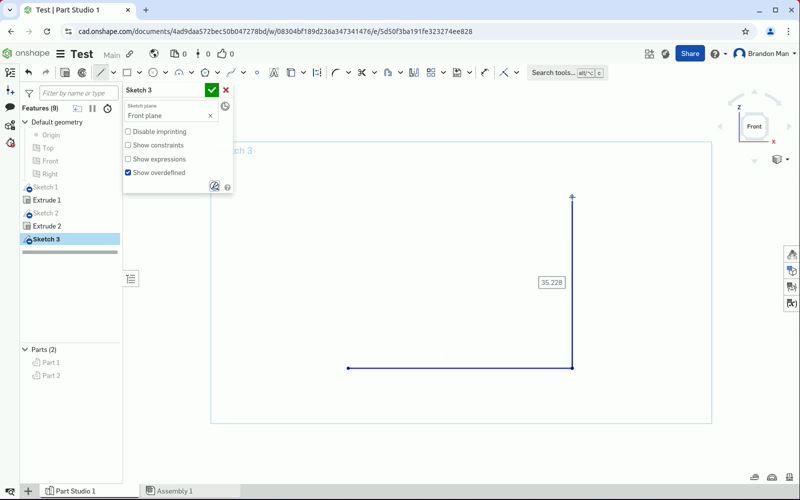
mouse_move(348, 196)
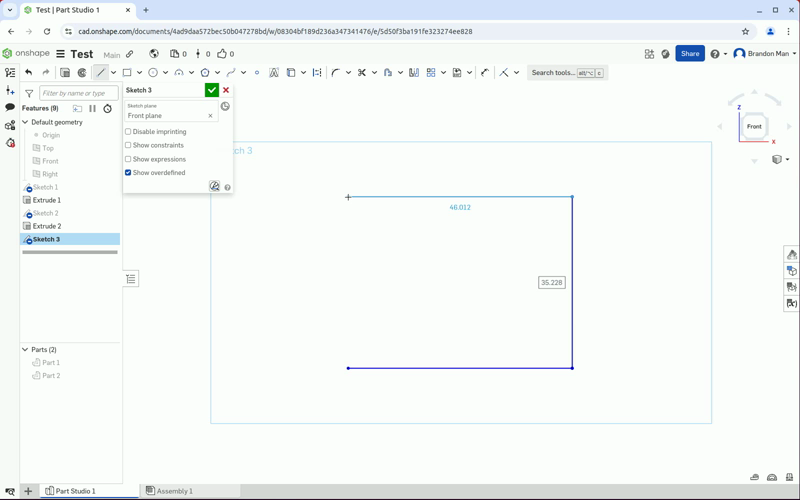
click(348, 196)
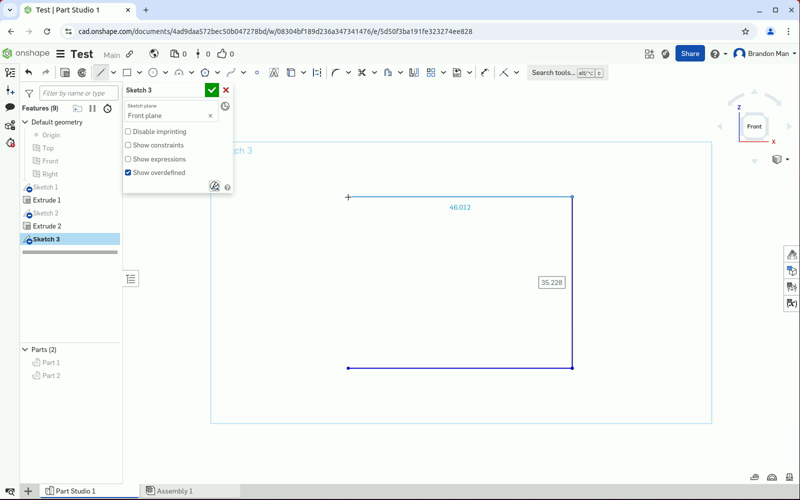
key_up(shift)
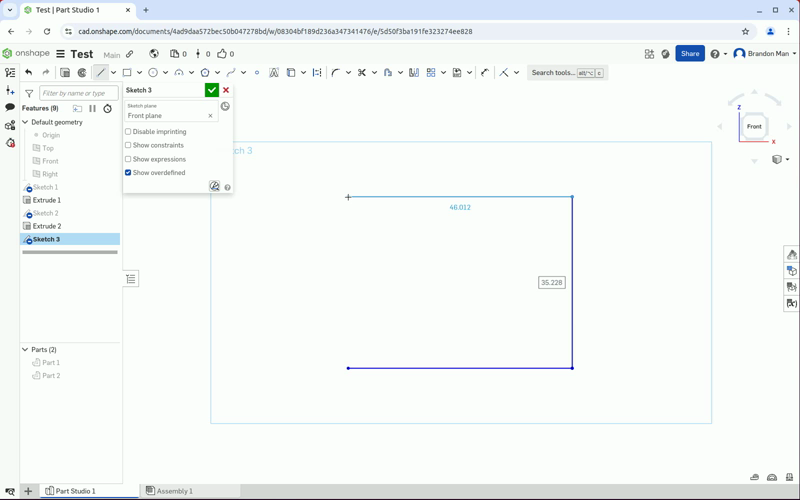
key_down(shift)
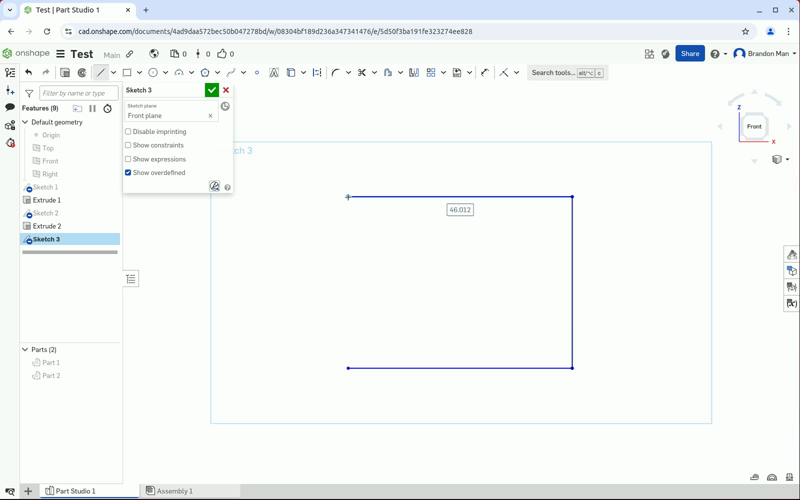
mouse_move(348, 368)
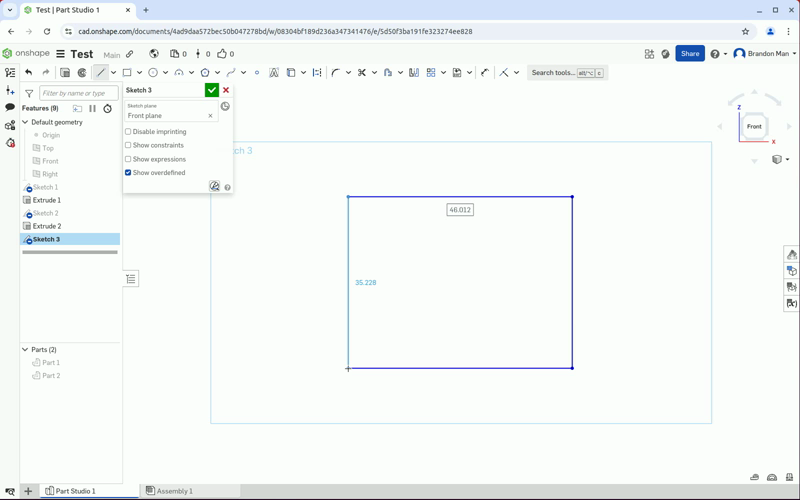
key_up(shift)
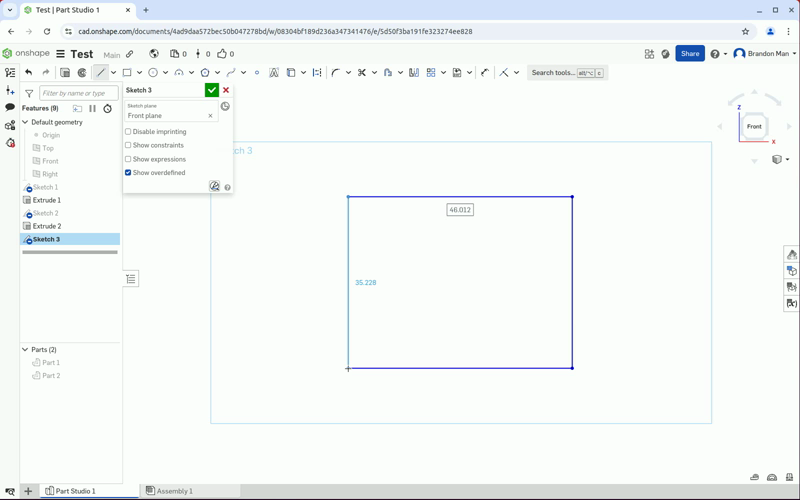
click(348, 368)
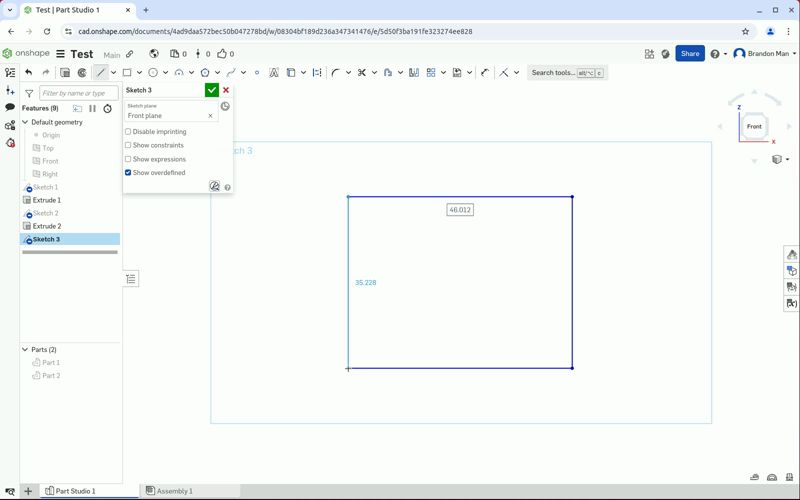
key(esc)
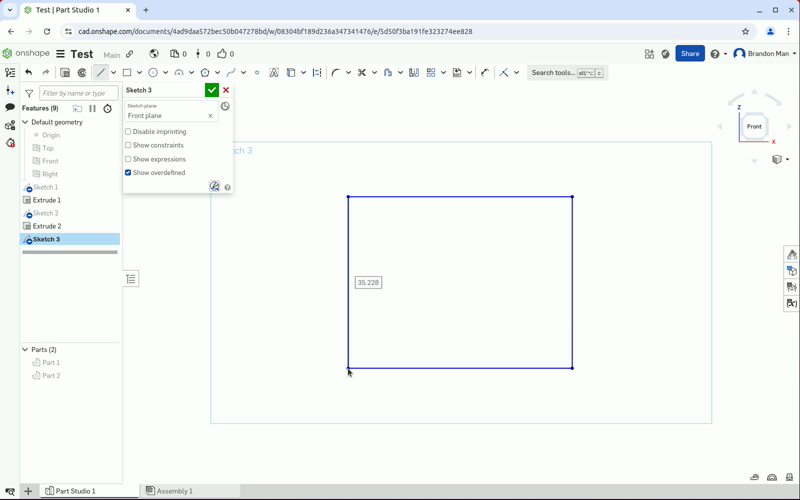
key(l)
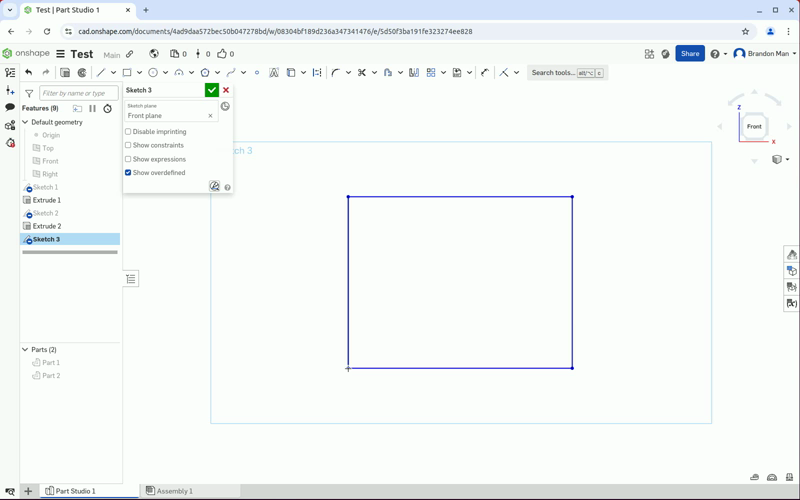
key_down(shift)
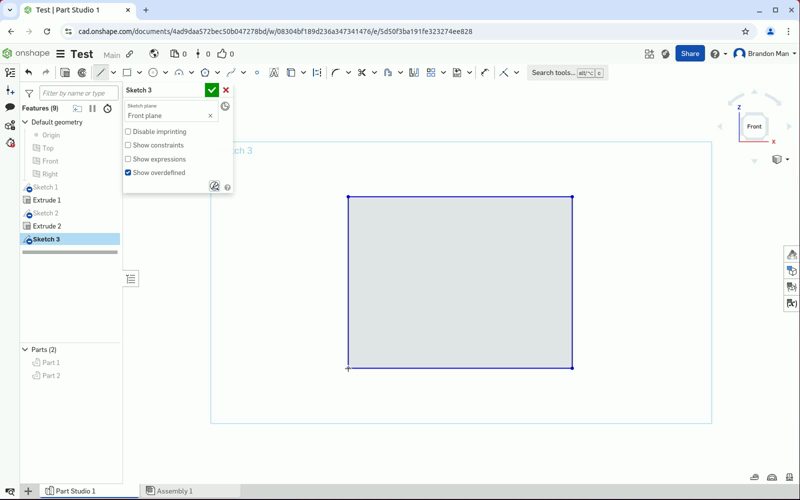
mouse_move(506, 262)
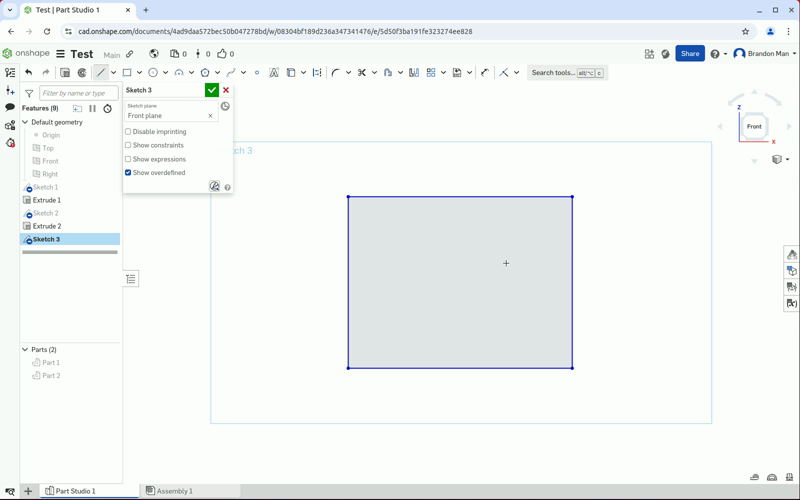
click(506, 262)
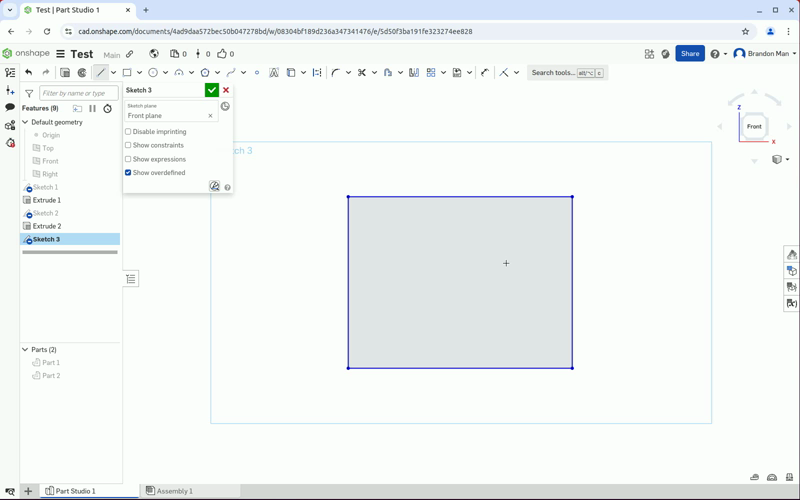
key_up(shift)
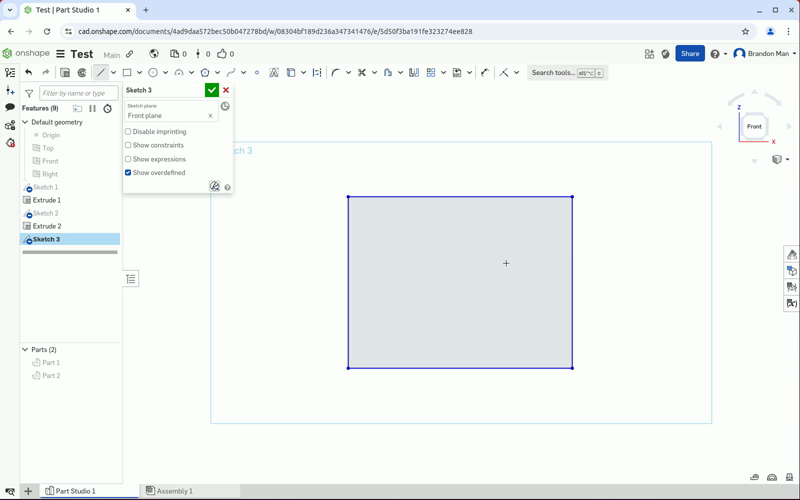
key_down(shift)
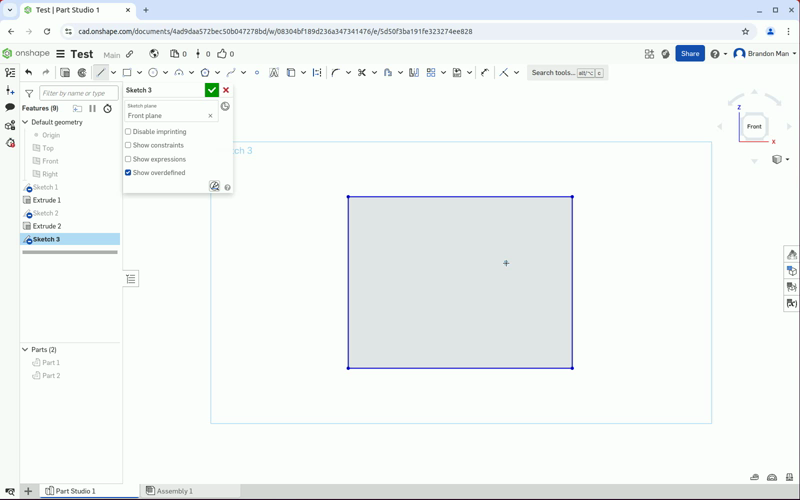
mouse_move(536, 262)
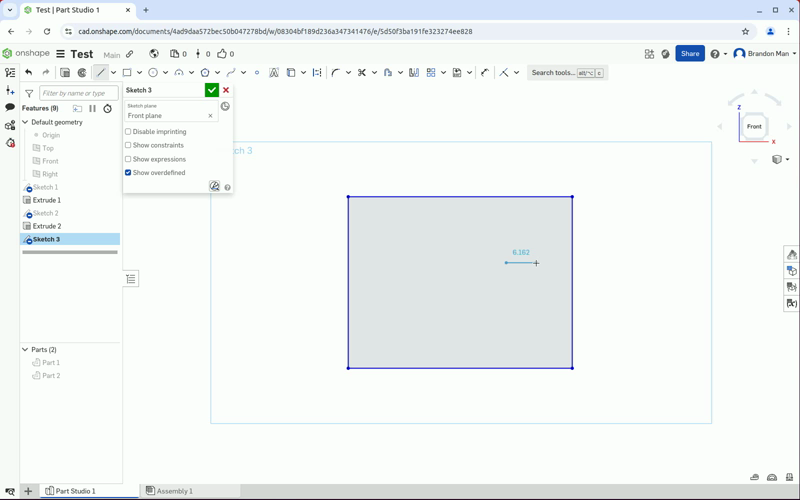
mouse_move(555, 262)
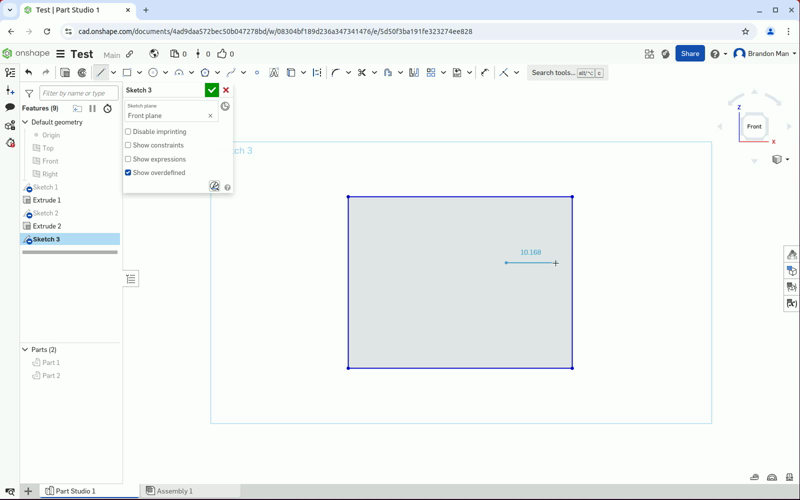
click(555, 262)
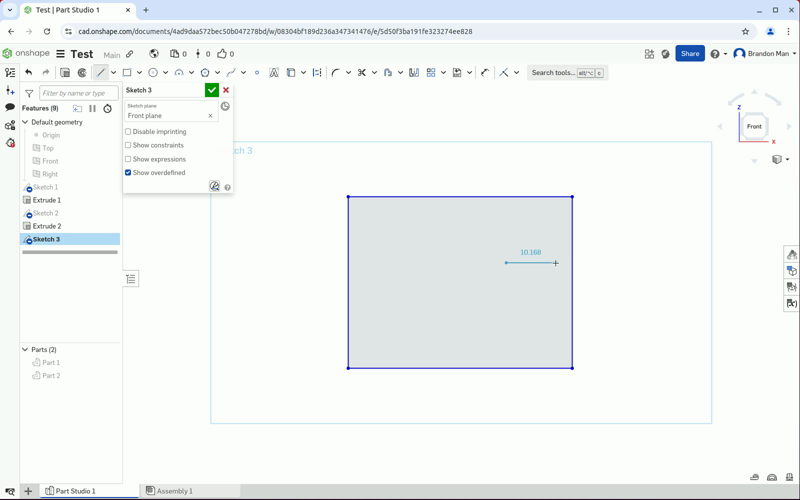
key_up(shift)
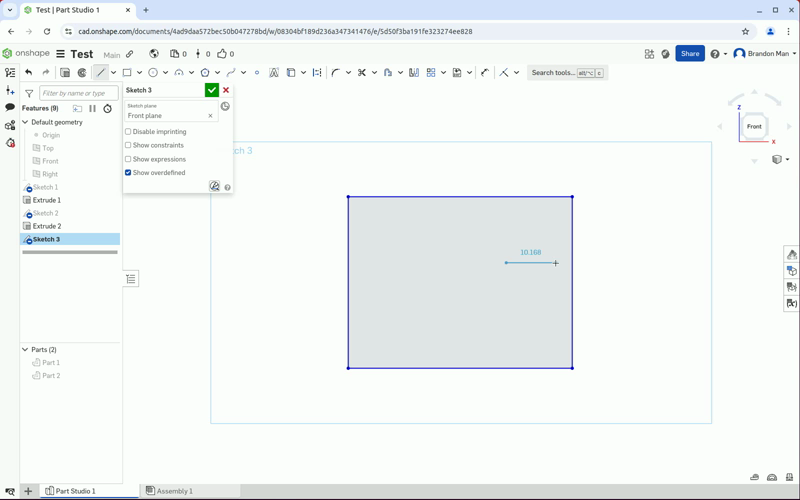
key_down(shift)
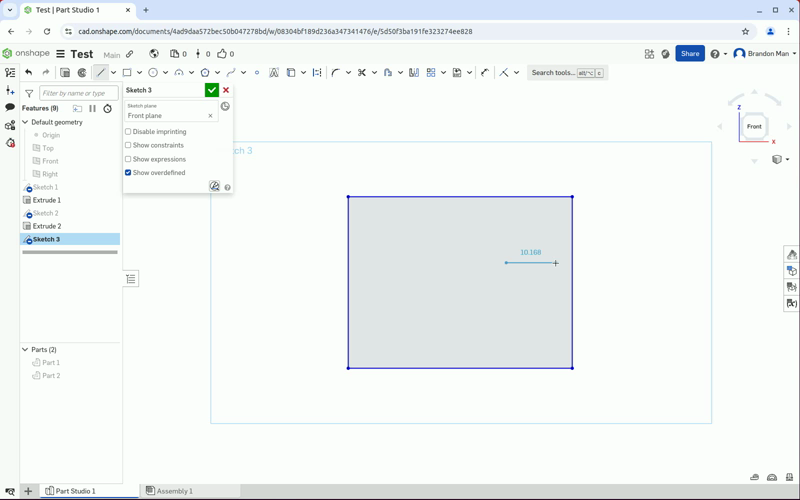
mouse_move(585, 262)
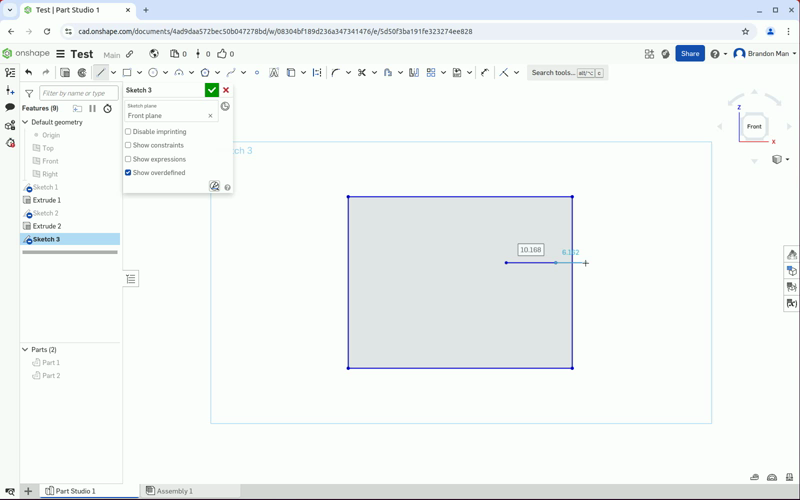
mouse_move(555, 213)
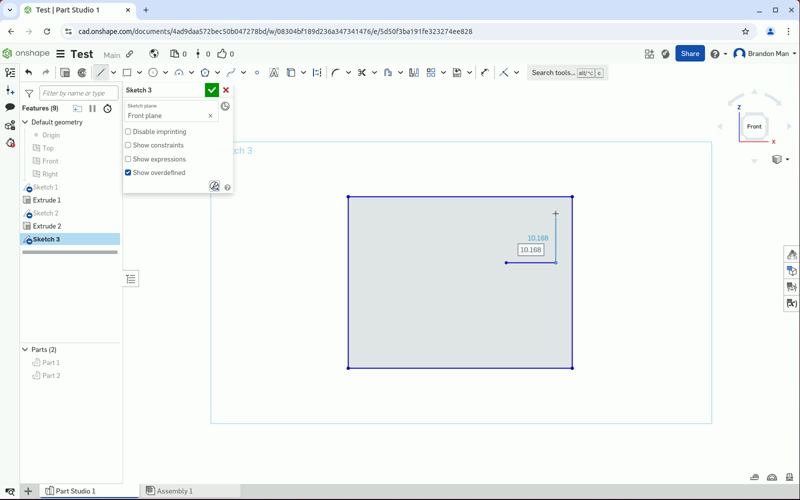
click(555, 213)
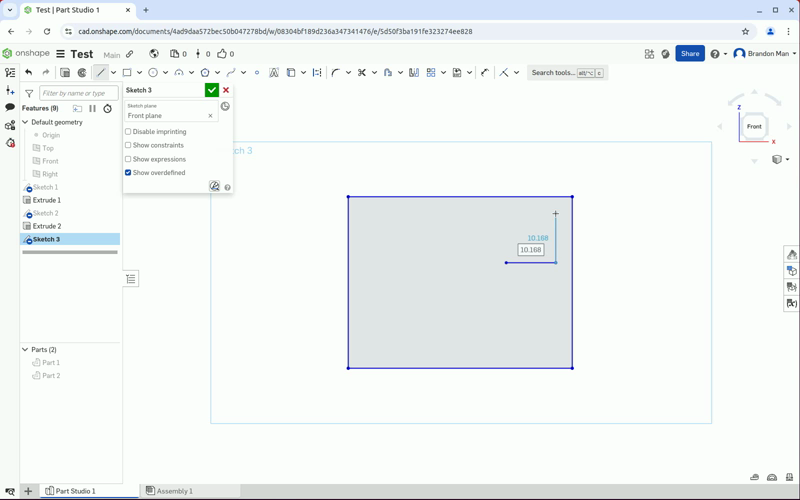
key_up(shift)
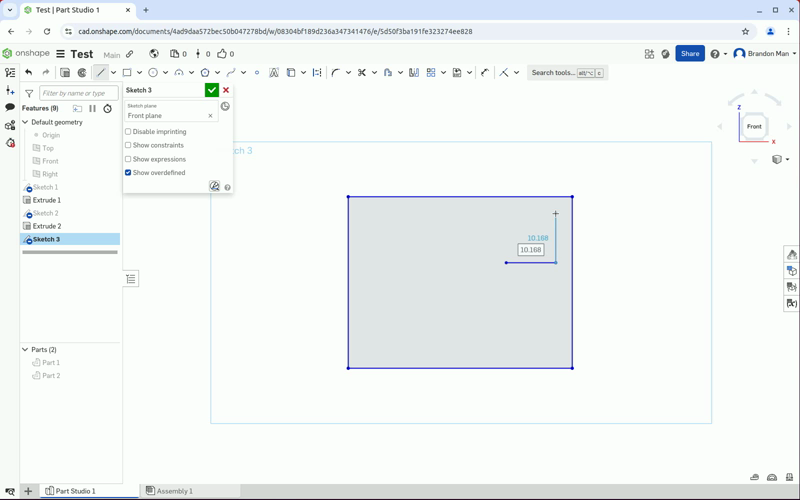
key_down(shift)
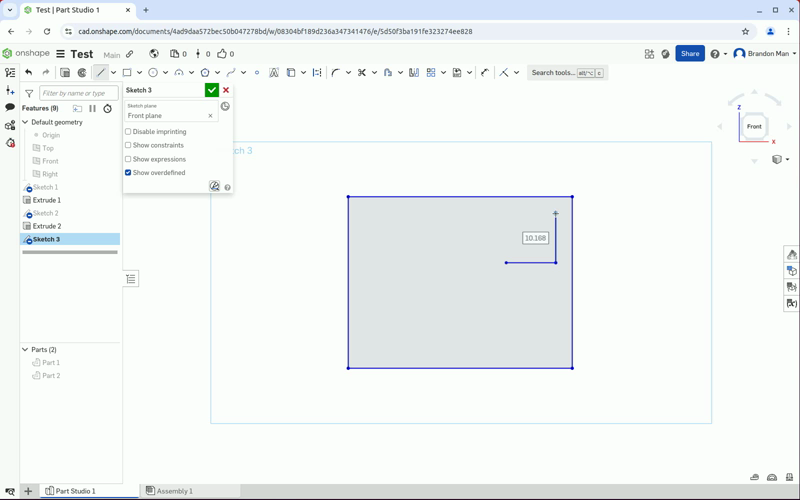
mouse_move(585, 213)
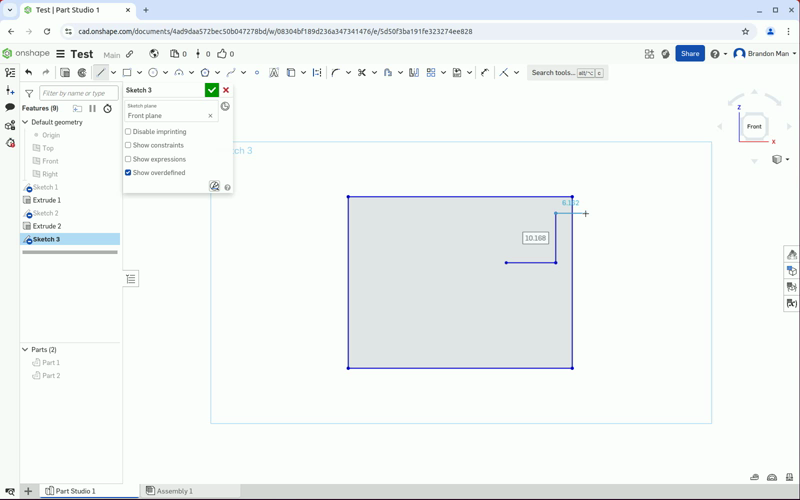
mouse_move(506, 213)
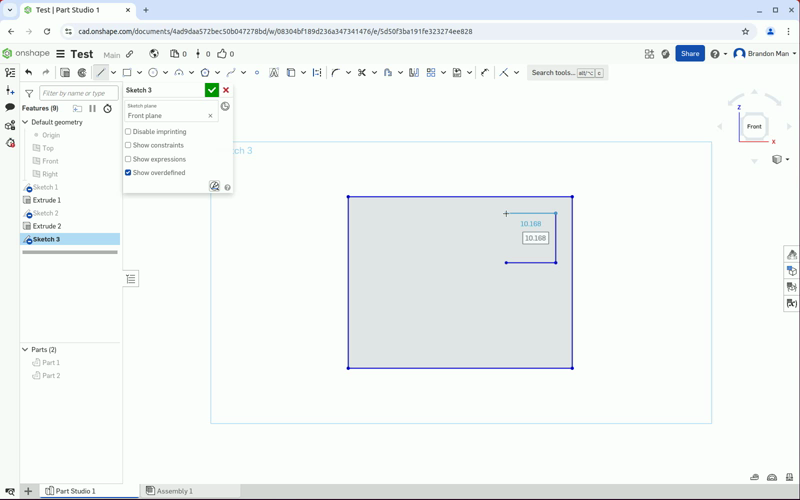
click(506, 213)
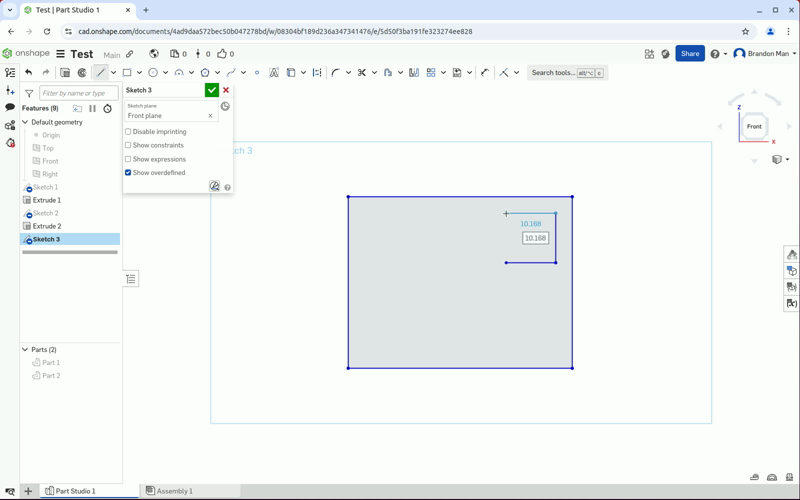
key_up(shift)
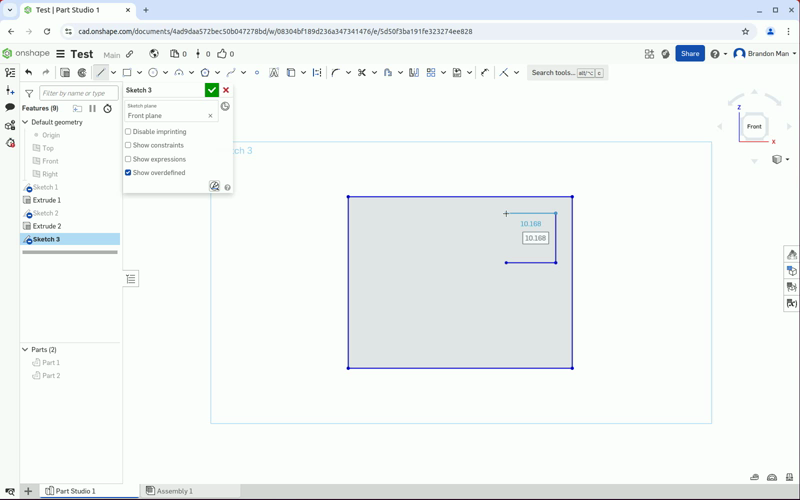
mouse_move(536, 213)
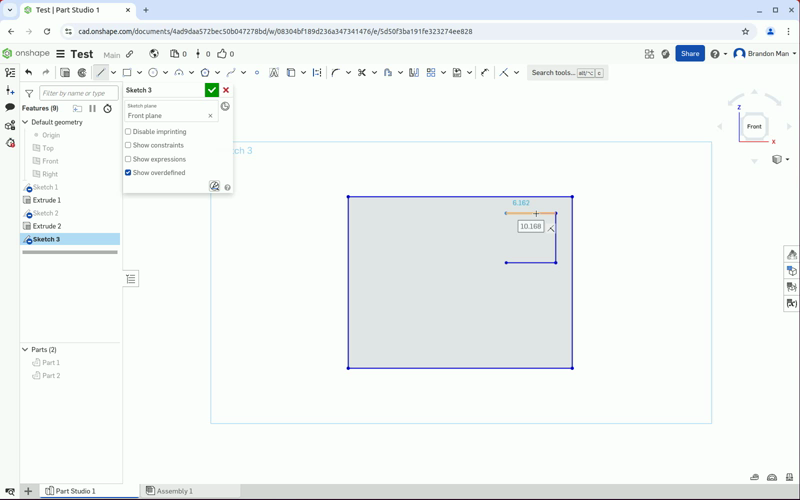
key_down(shift)
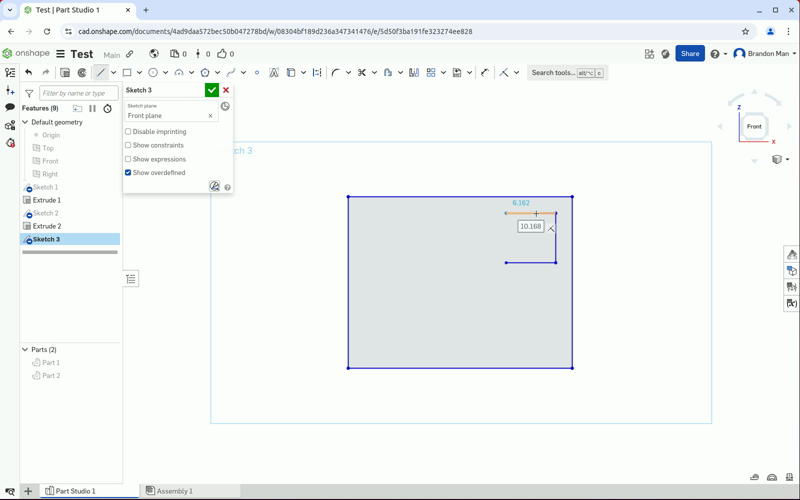
mouse_move(506, 262)
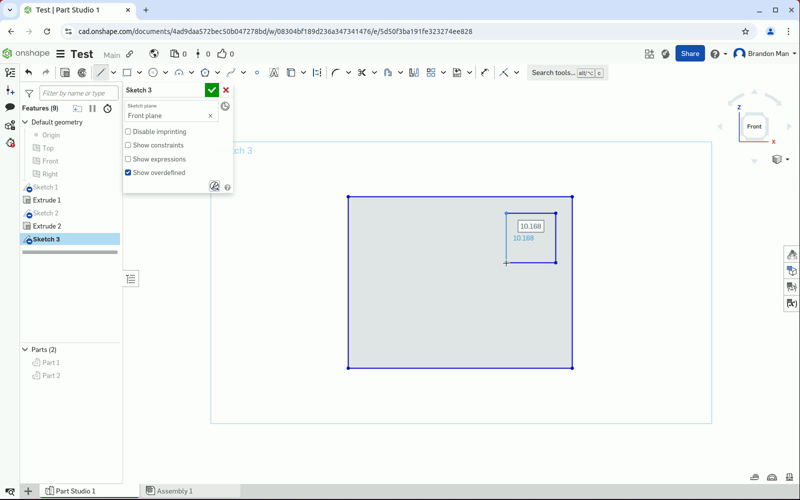
key_up(shift)
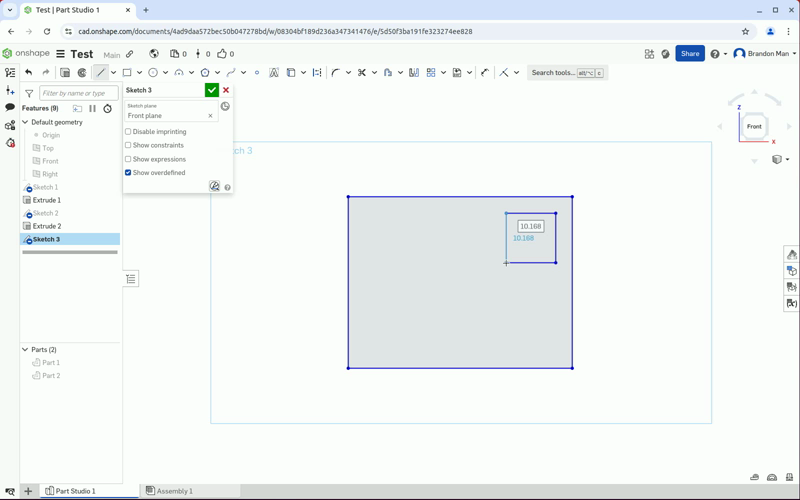
click(506, 262)
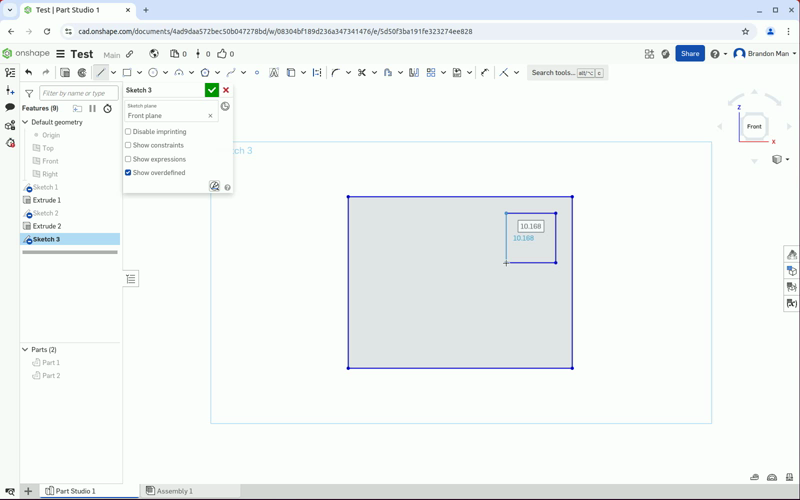
key(esc)
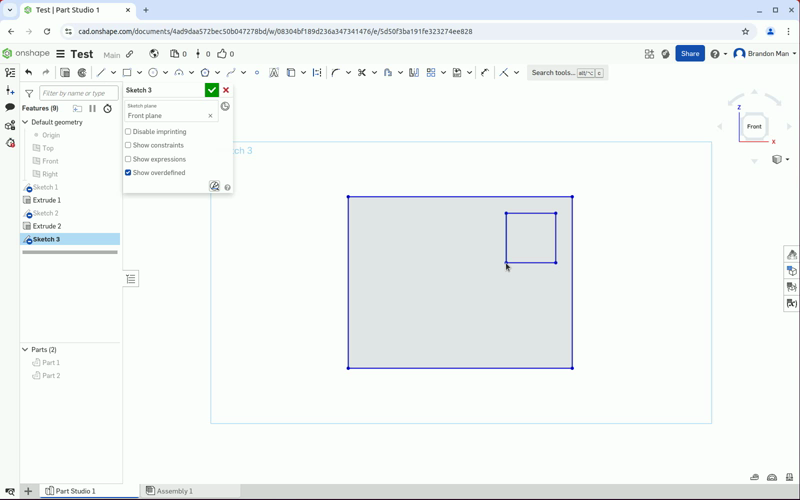
mouse_move(403, 223)
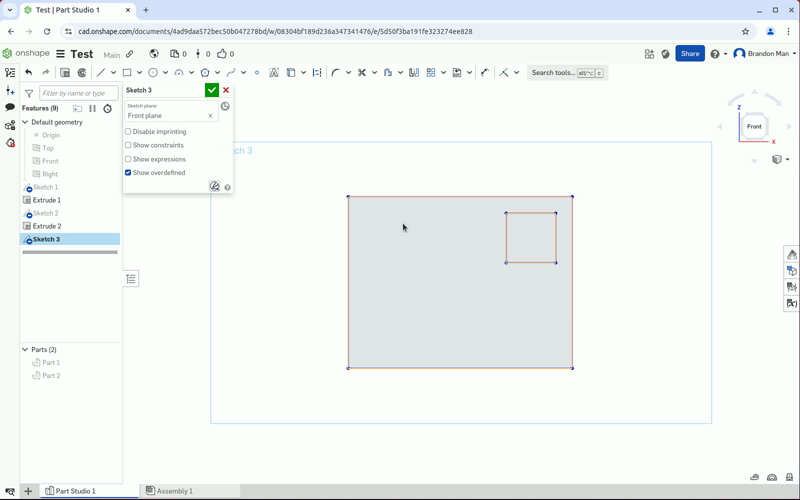
click(403, 223)
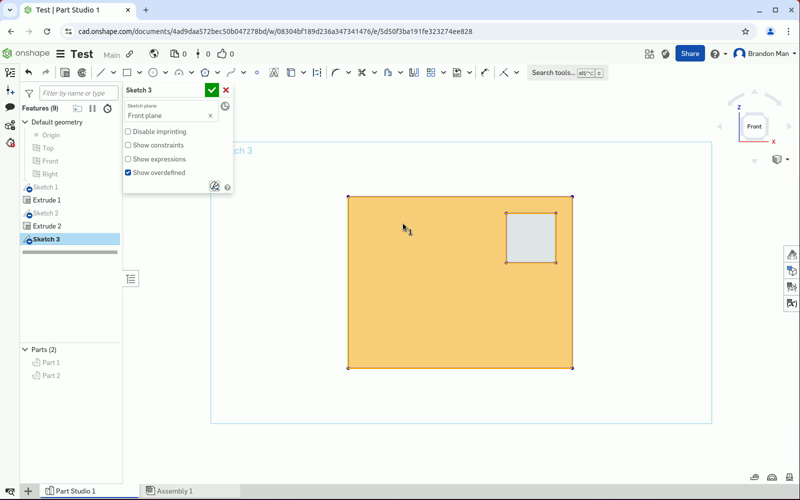
mouse_move(73, 352)
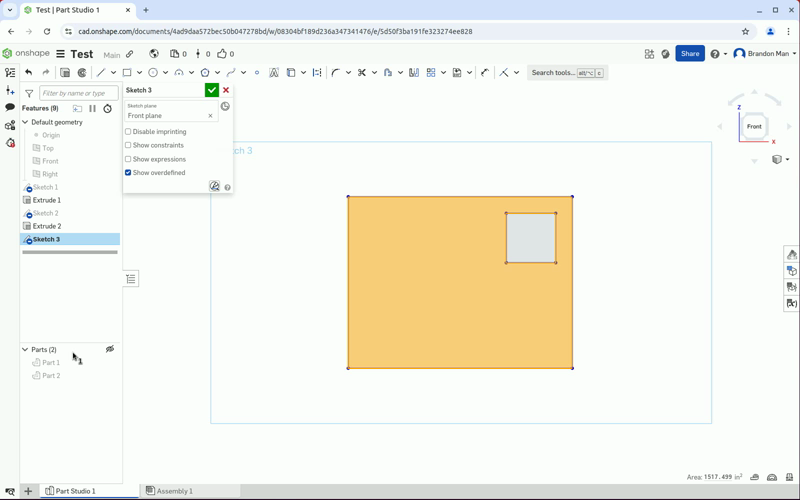
key(shift+y)
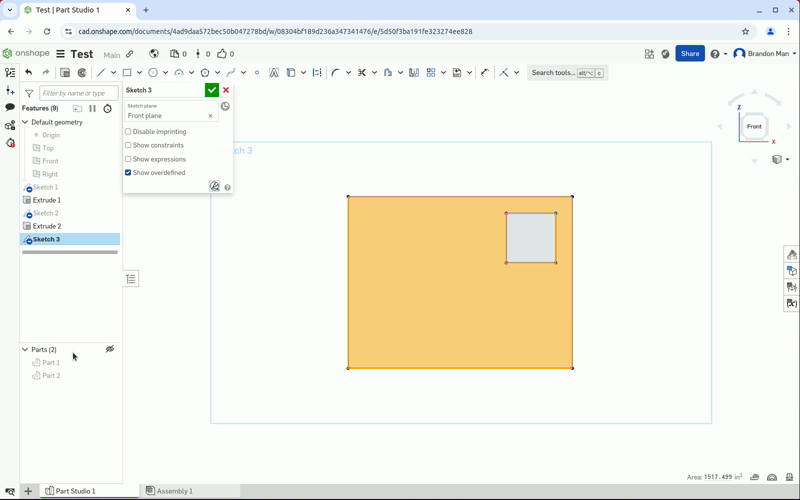
key(shift+e)
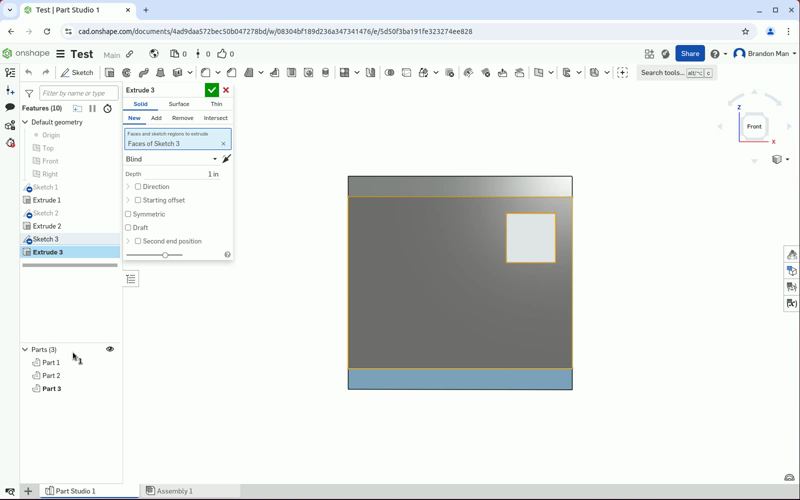
mouse_move(143, 106)
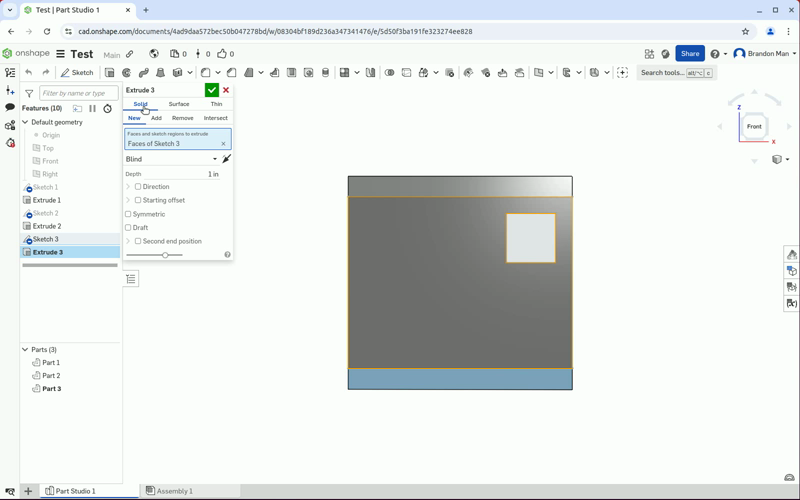
click(143, 106)
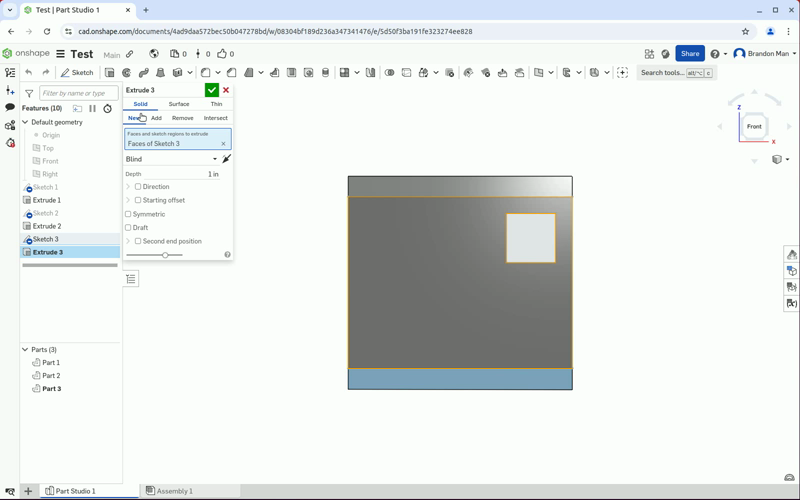
mouse_move(137, 120)
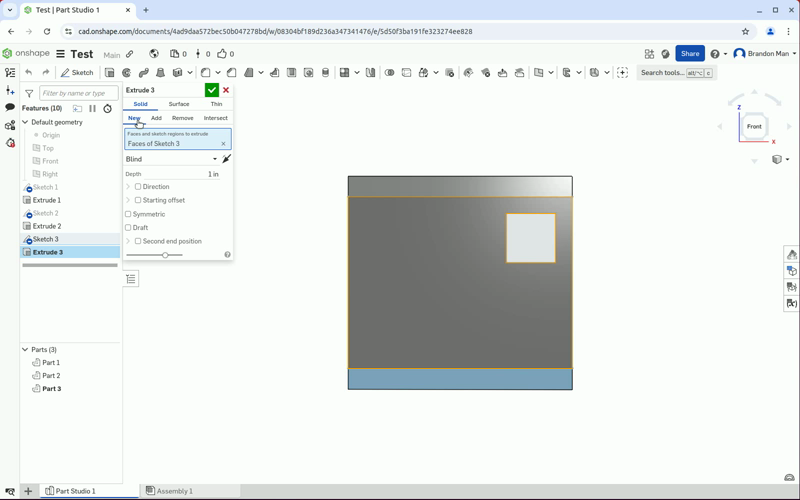
click(137, 120)
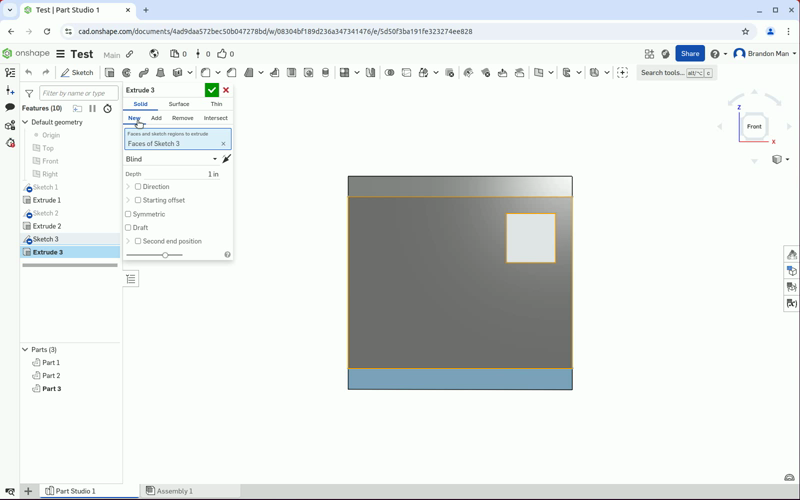
key(tab, 4)
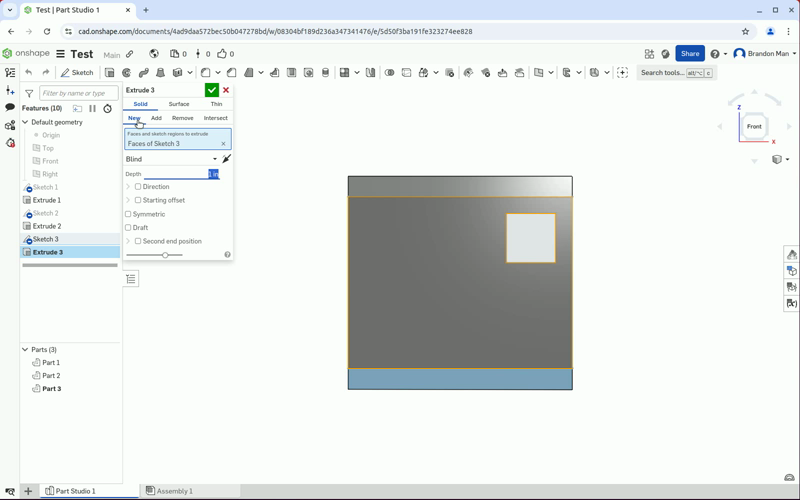
text(1.444)
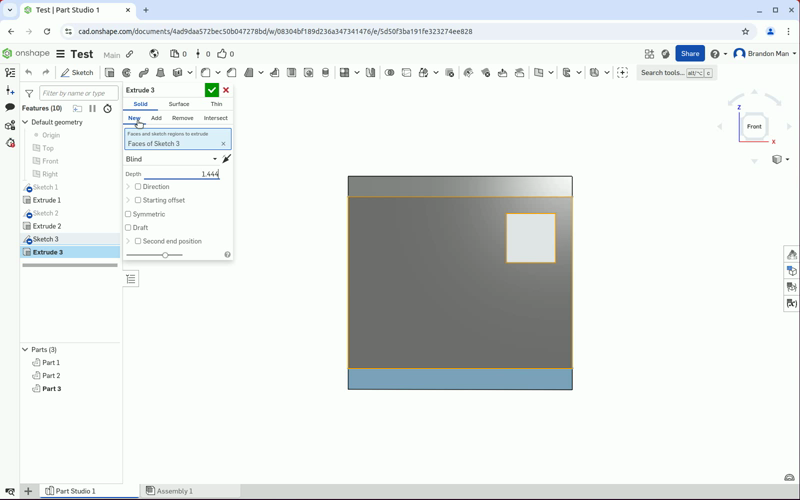
key(enter)
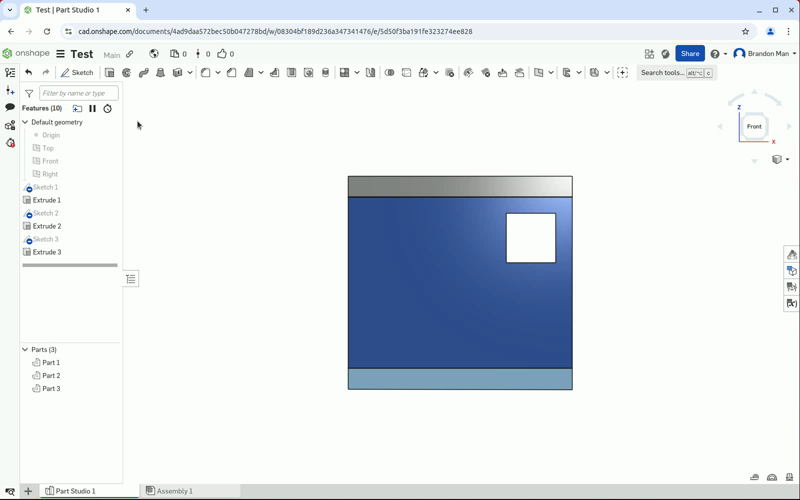
key(shift+h)
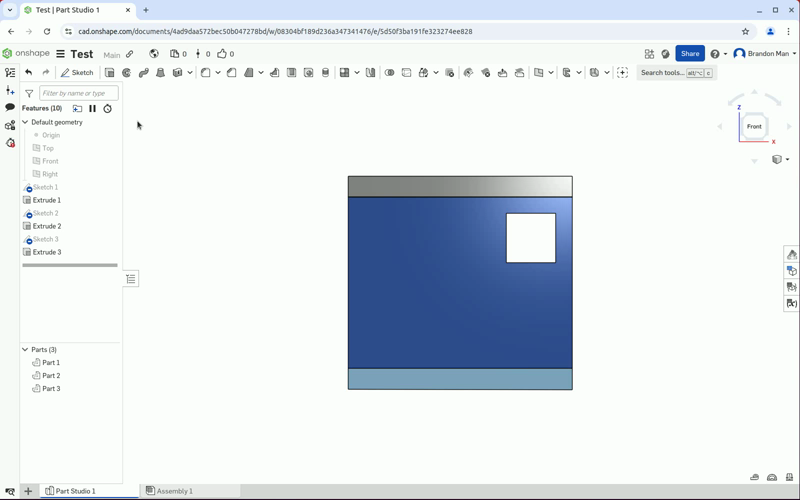
key(shift+h)
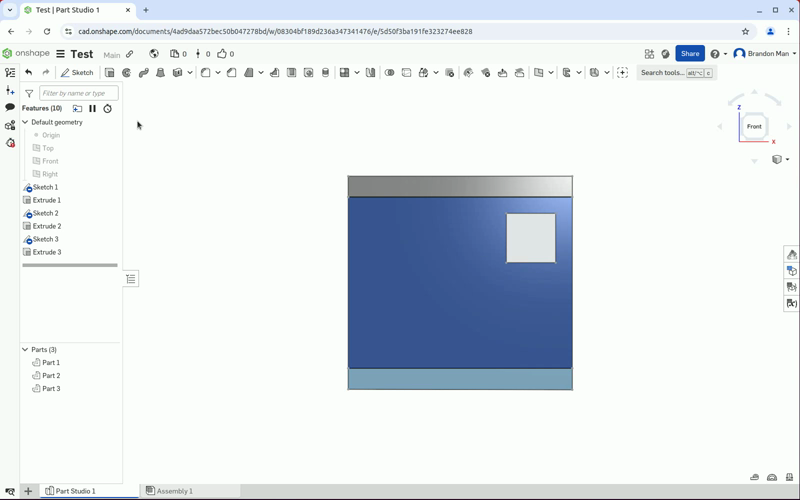
key(shift+7)
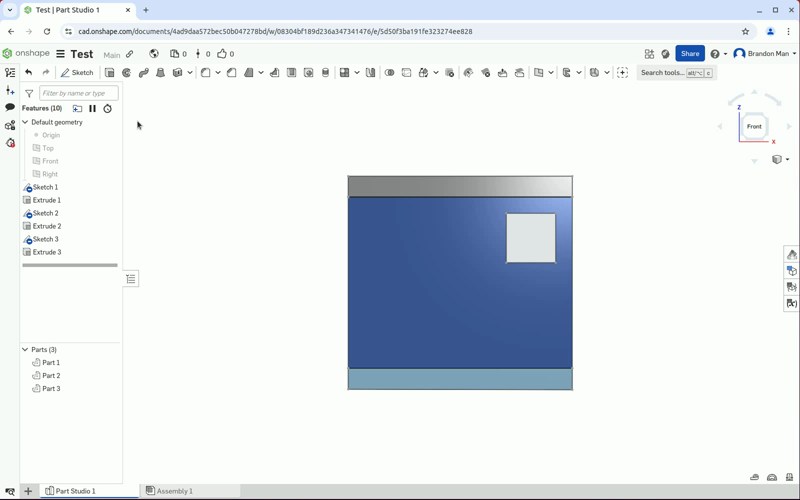
key(left, 2)
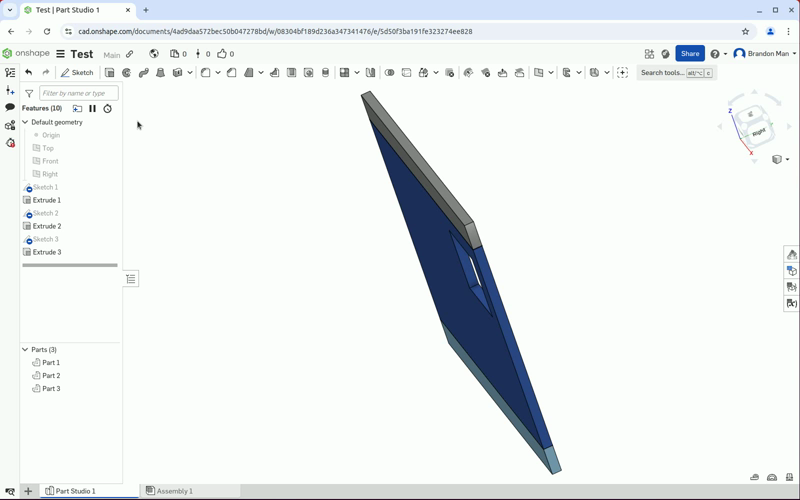
key(down, 2)
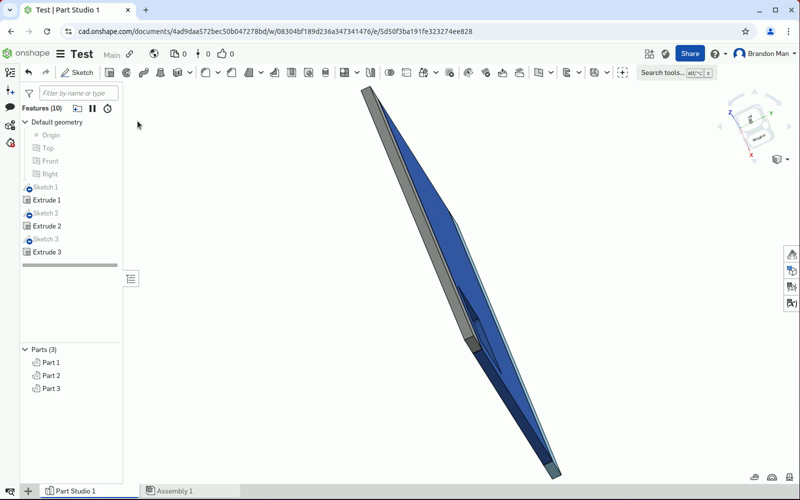
key(up, 2)
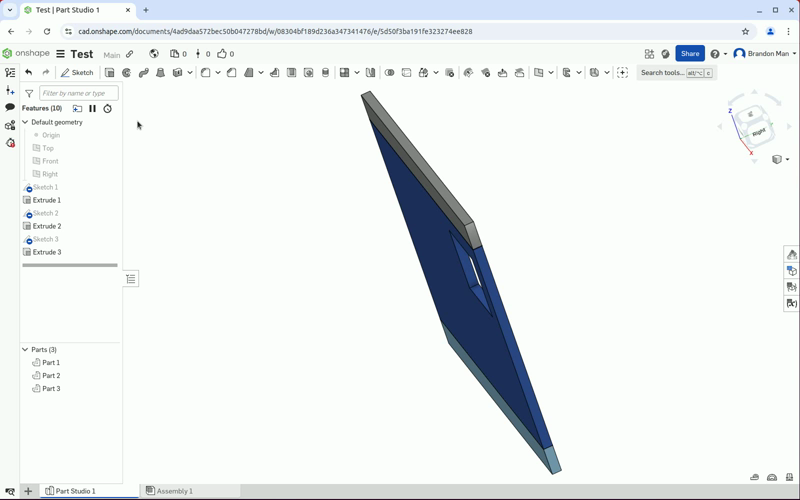
key(right, 2)
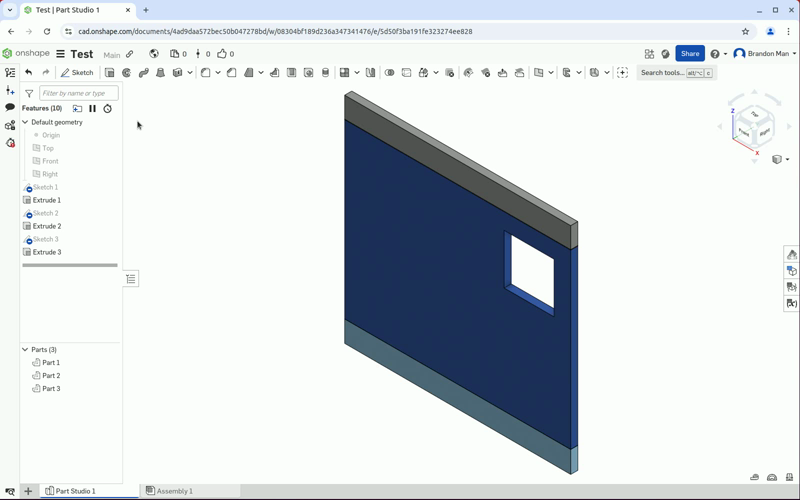
mouse_move(73, 189)
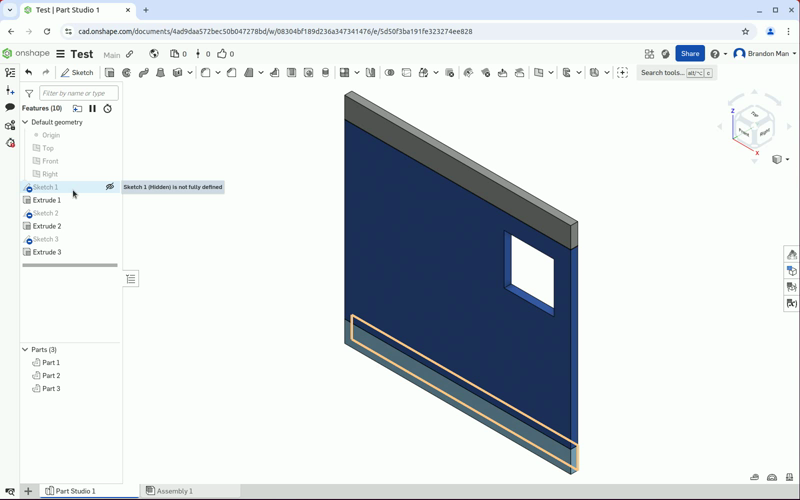
click(73, 189)